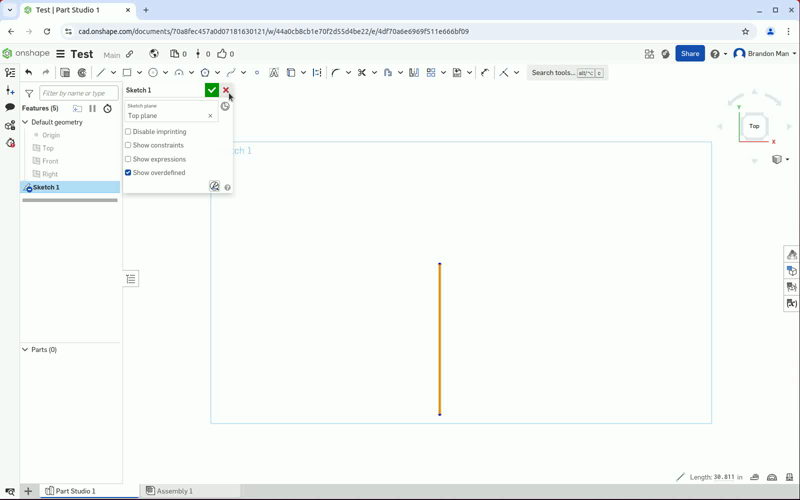
key(shift+h)
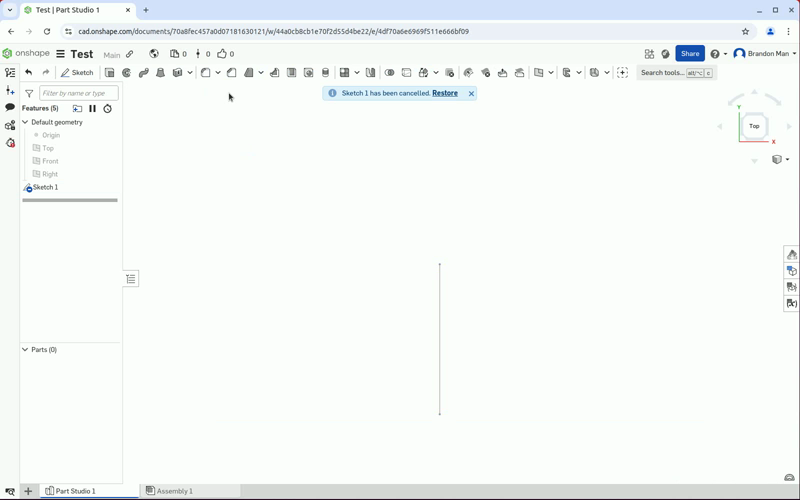
key(shift+s)
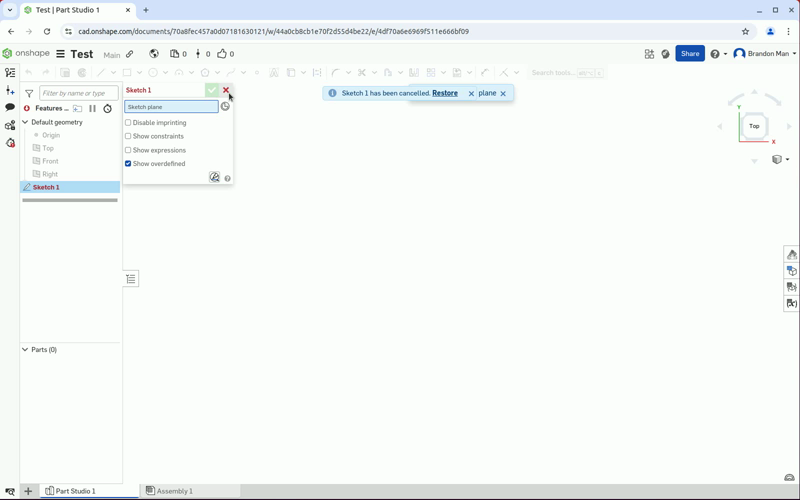
mouse_move(73, 150)
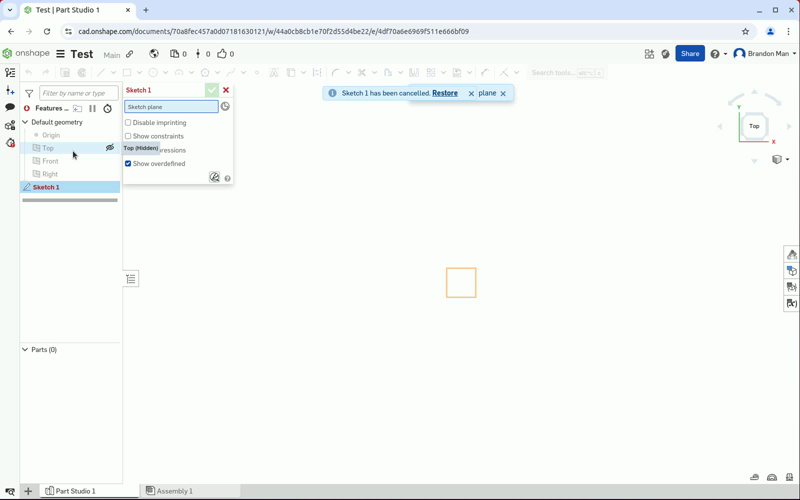
click(73, 150)
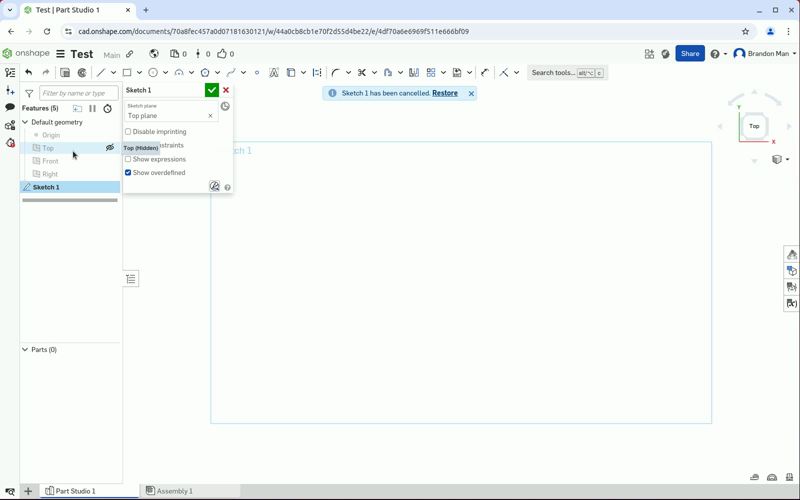
mouse_move(73, 352)
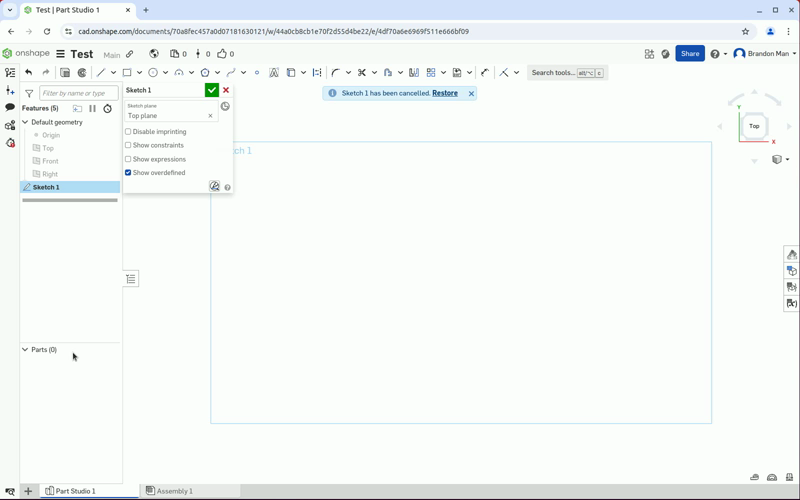
key(y)
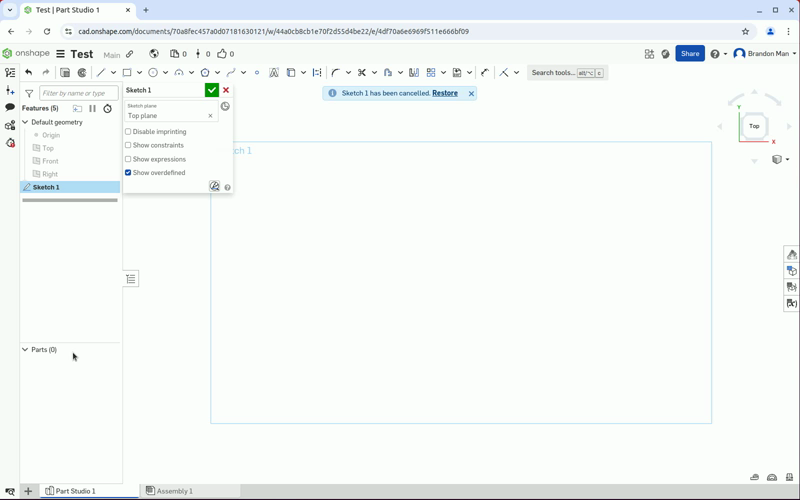
key(c)
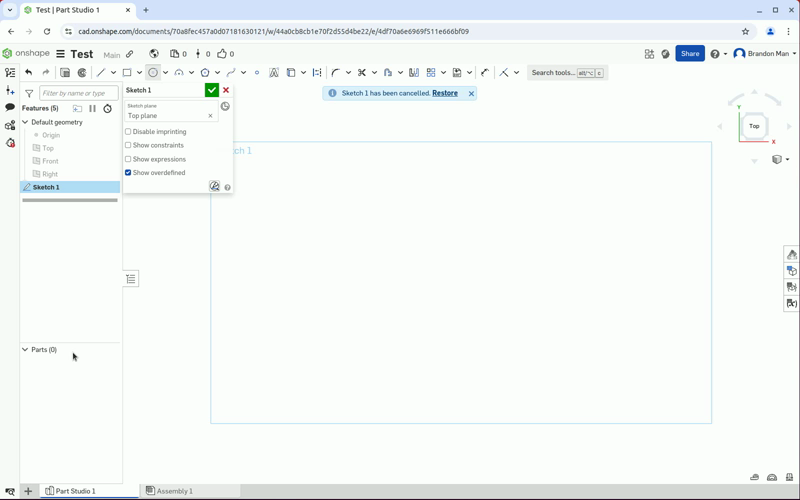
key_down(shift)
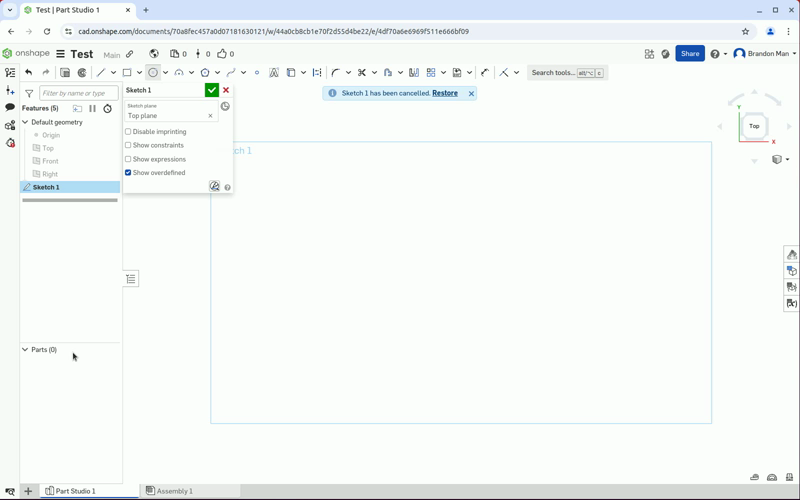
mouse_move(460, 282)
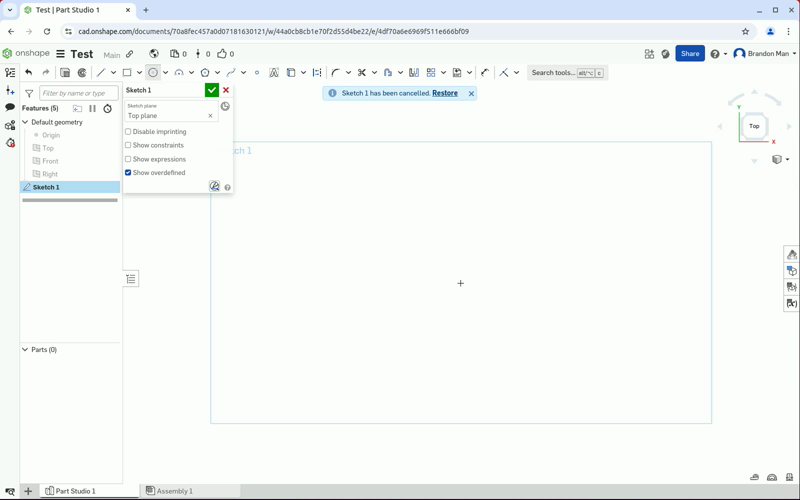
click(460, 282)
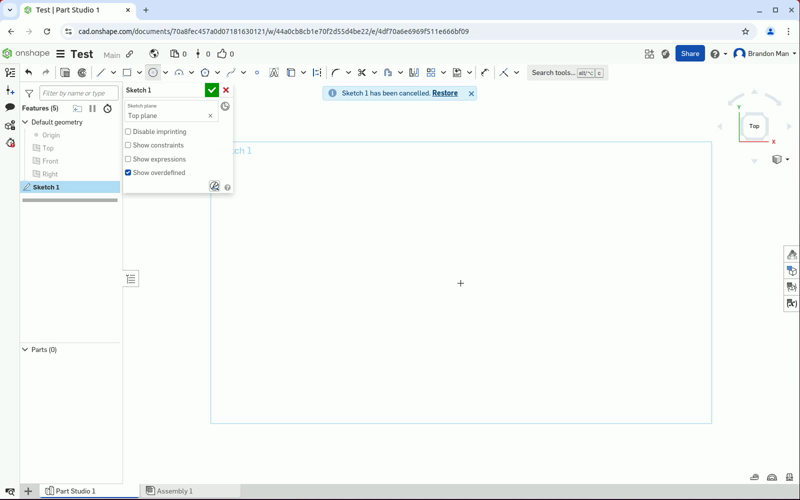
key_up(shift)
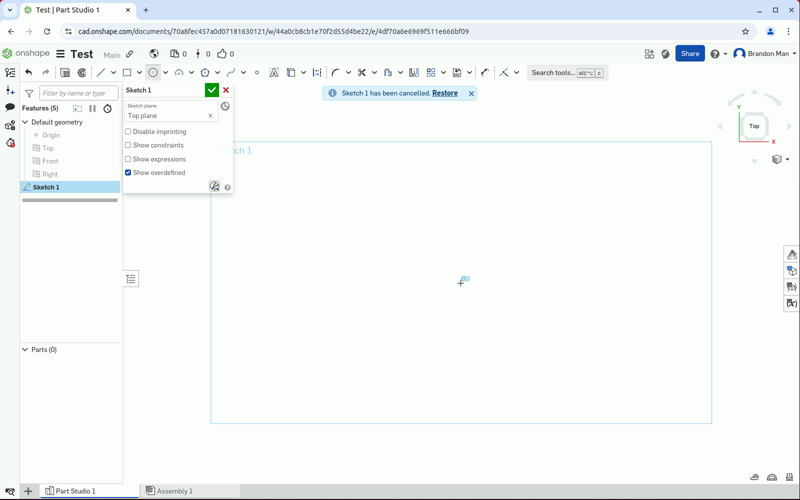
mouse_move(473, 282)
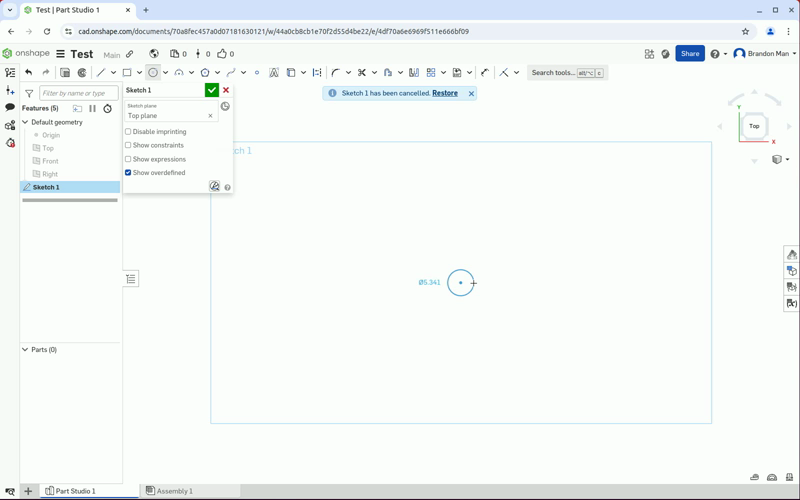
click(473, 282)
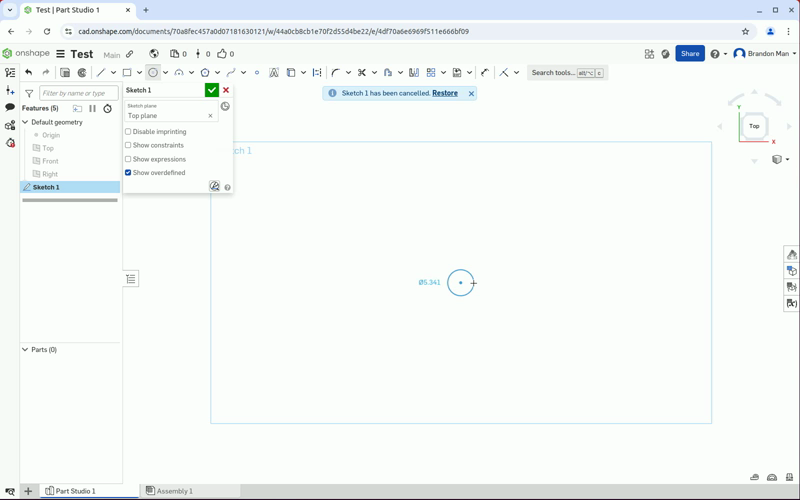
key(esc)
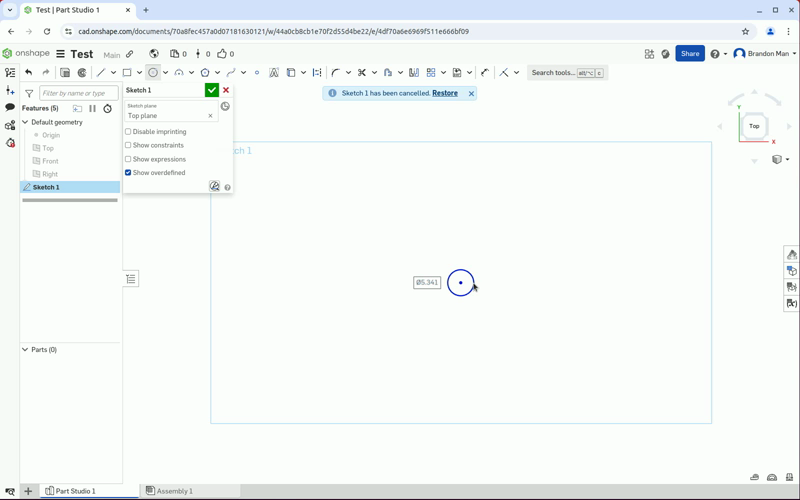
mouse_move(458, 286)
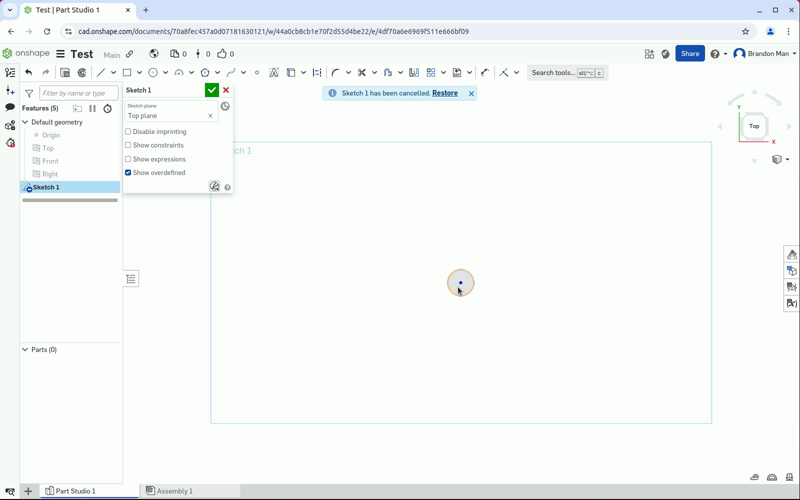
scroll(6)
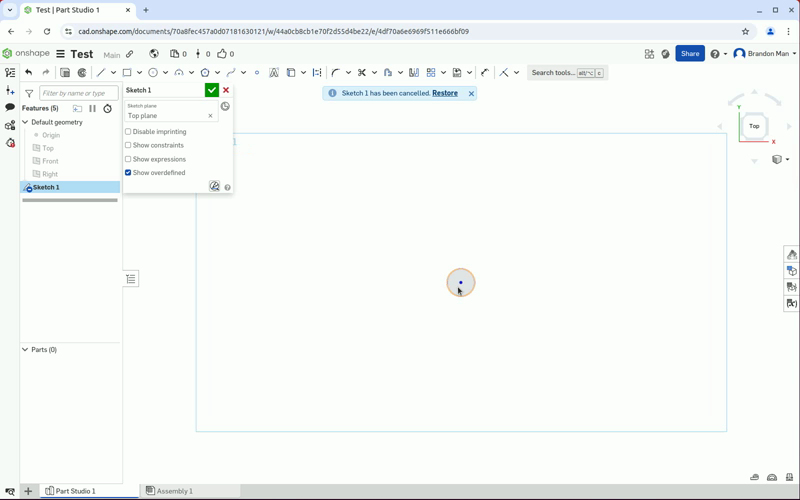
scroll(6)
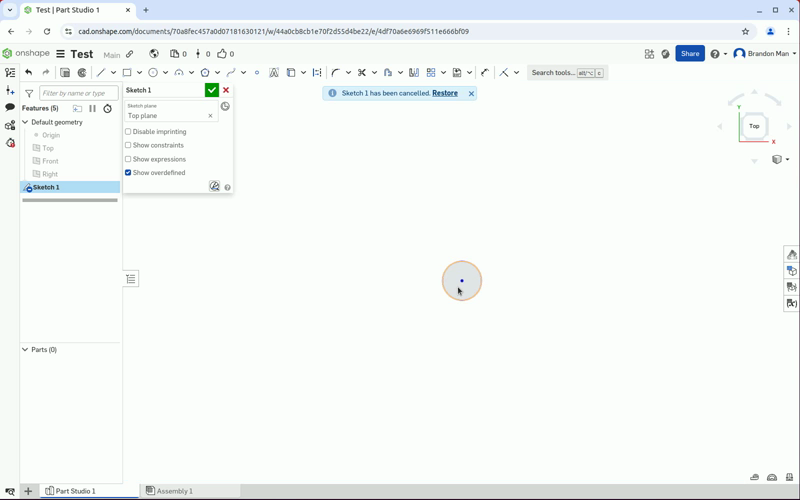
scroll(6)
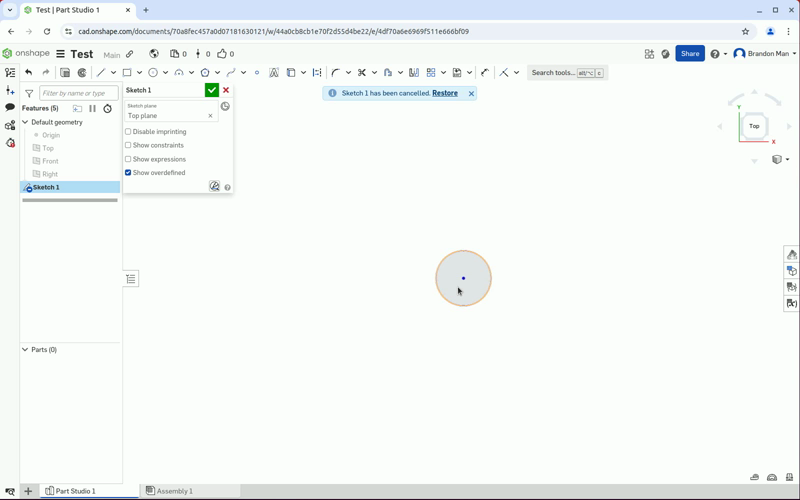
scroll(6)
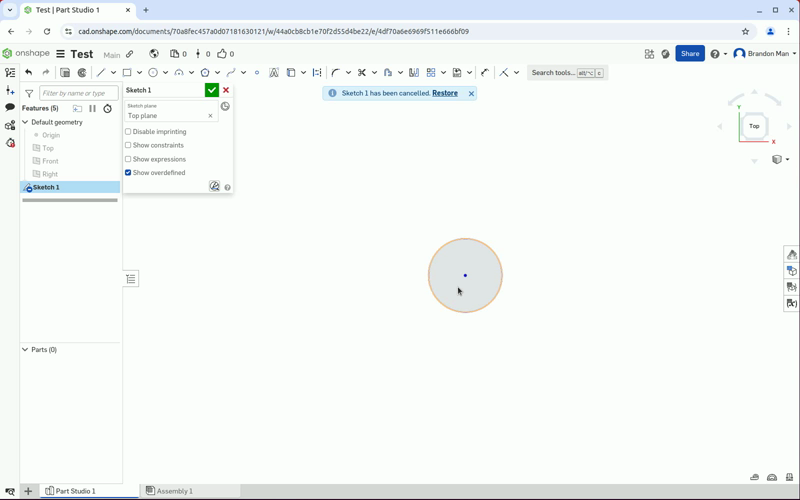
scroll(6)
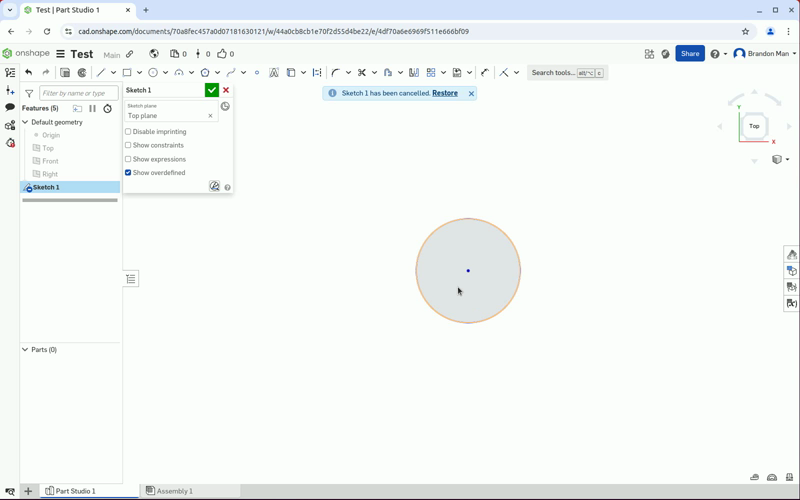
scroll(6)
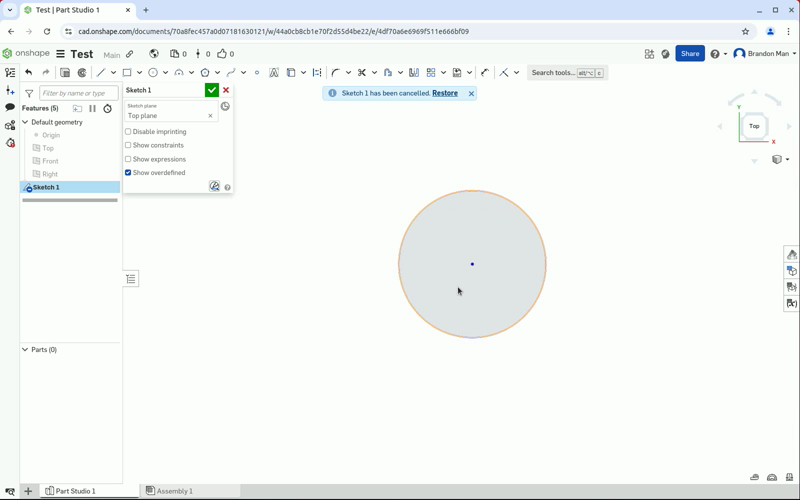
scroll(6)
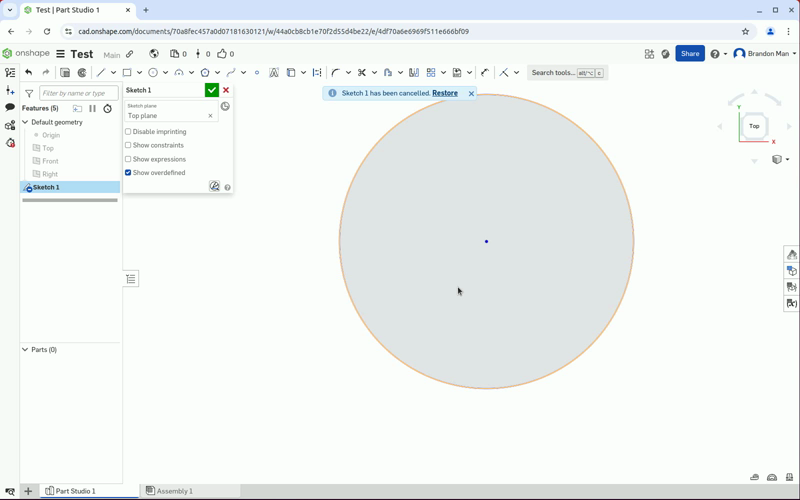
click(458, 286)
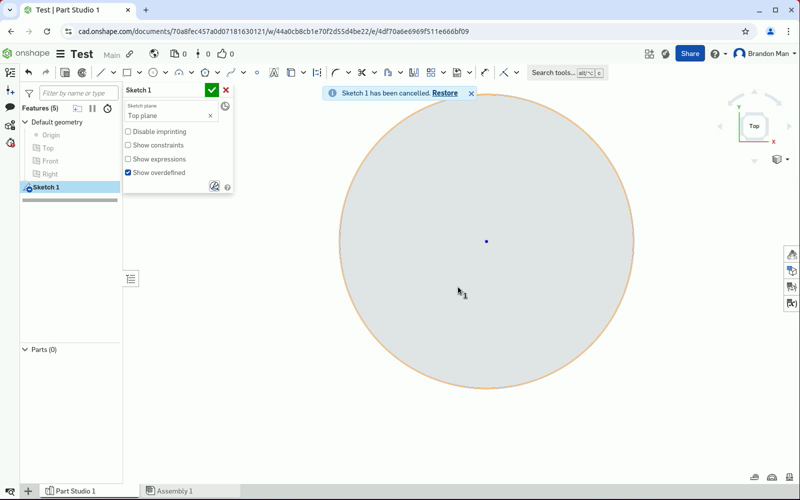
scroll(-6)
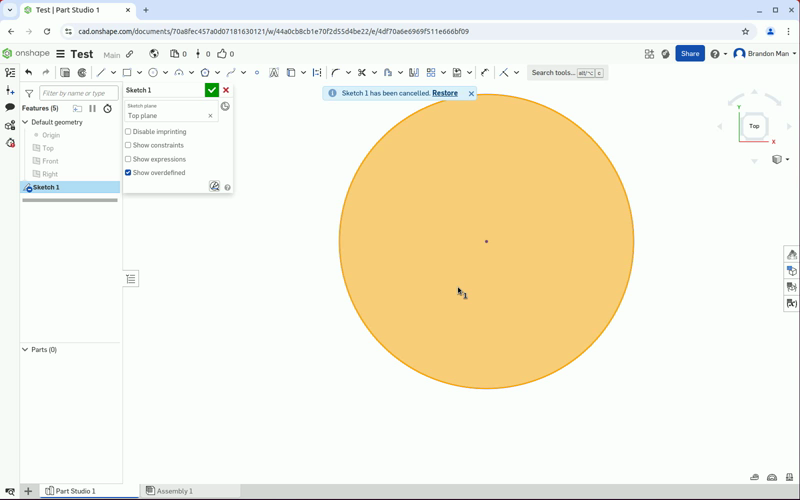
scroll(-6)
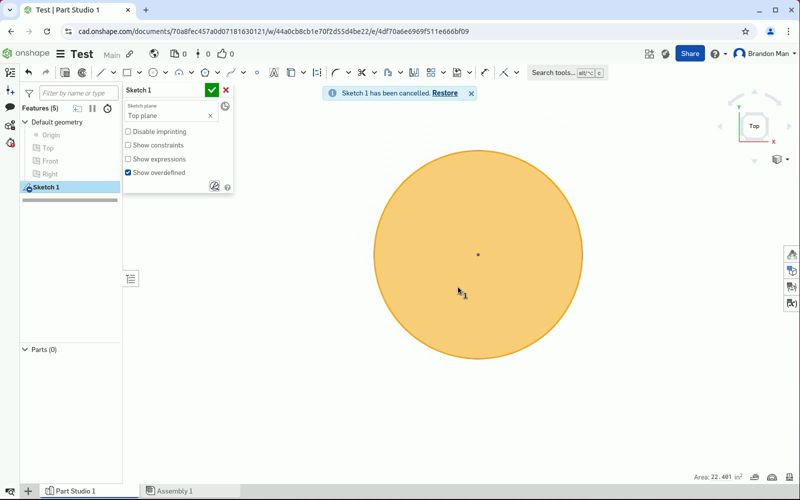
scroll(-6)
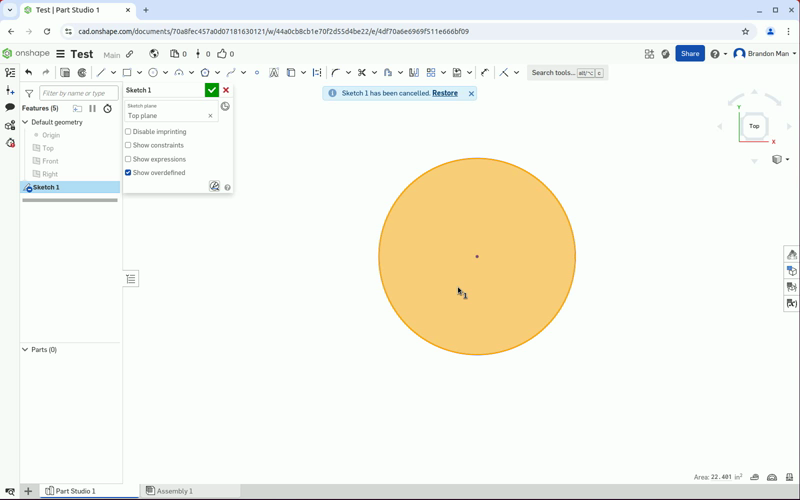
scroll(-6)
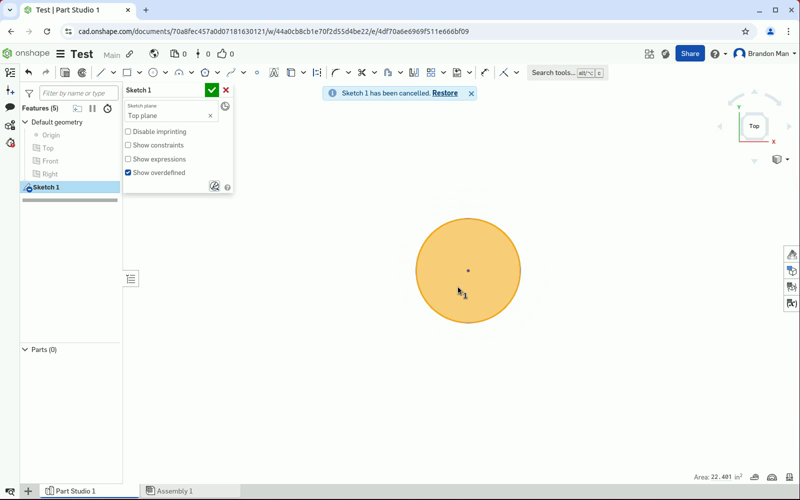
scroll(-6)
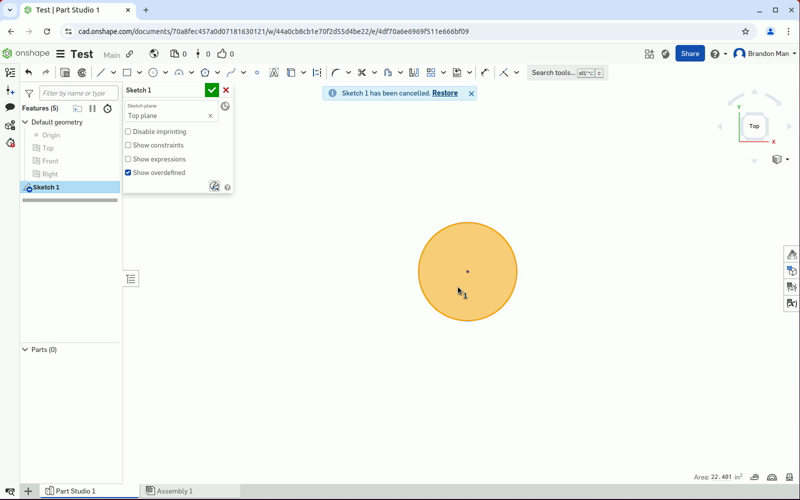
scroll(-6)
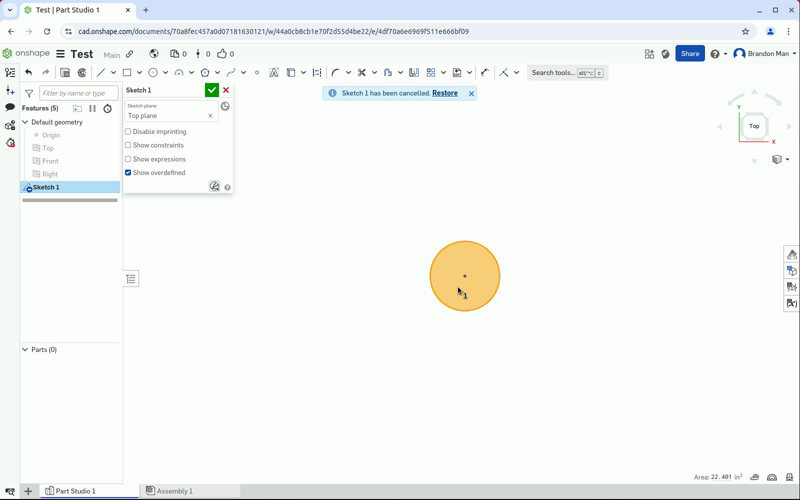
scroll(-6)
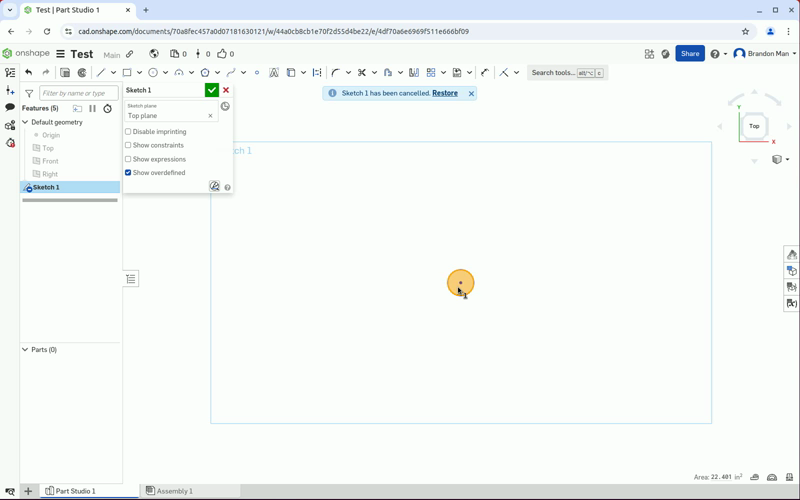
mouse_move(73, 352)
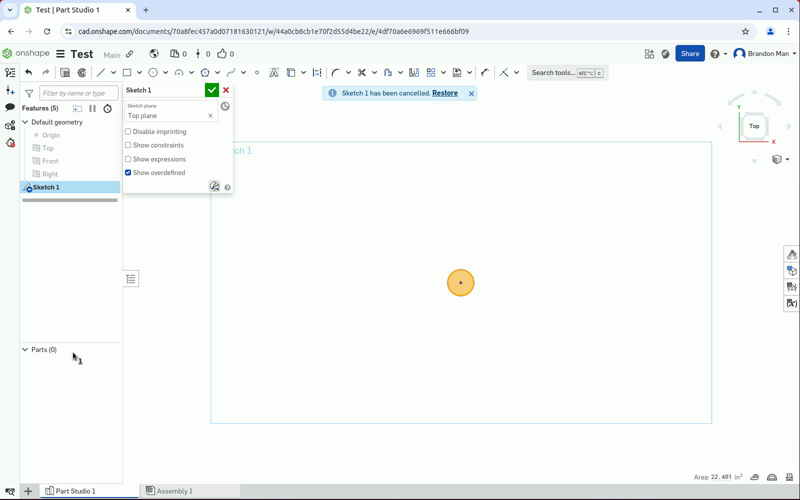
key(shift+y)
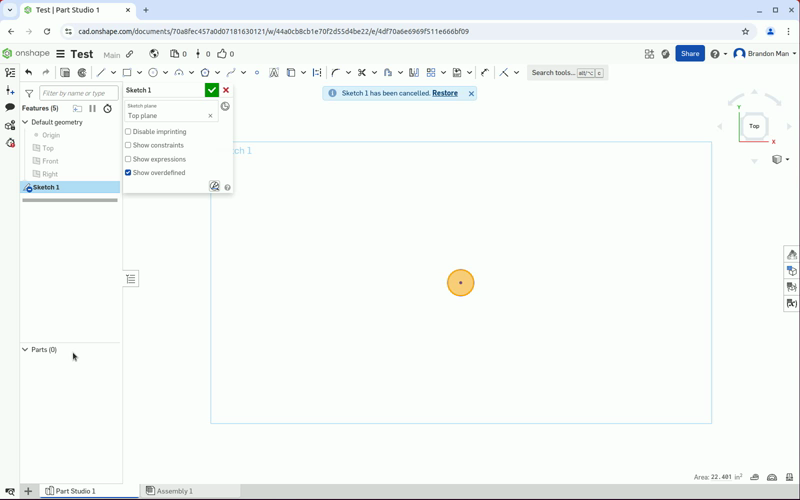
key(shift+e)
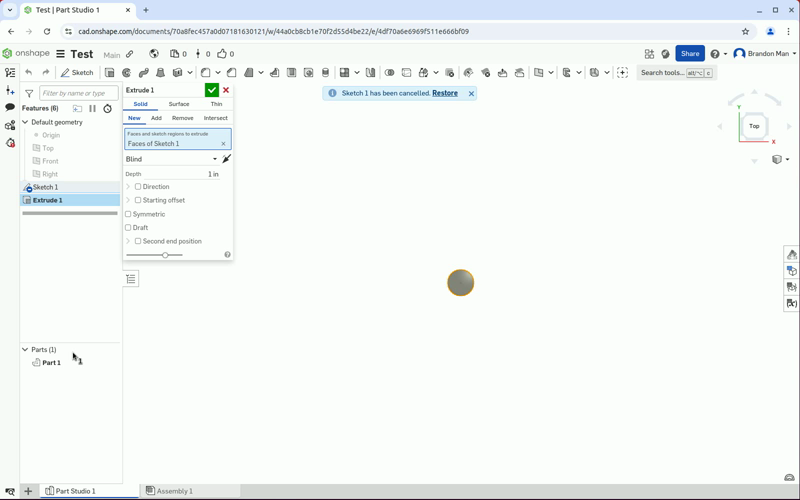
mouse_move(143, 106)
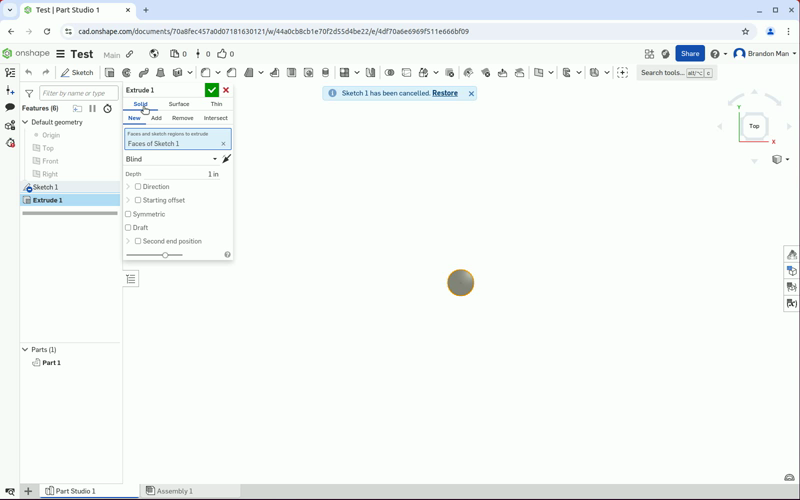
click(143, 106)
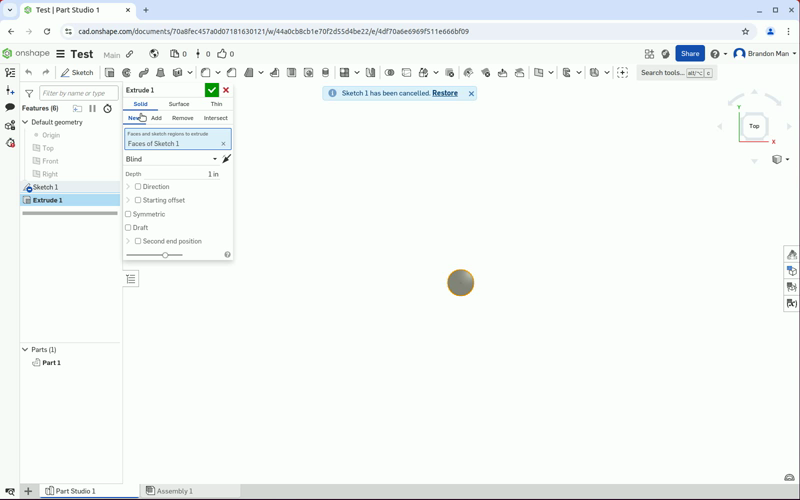
mouse_move(137, 120)
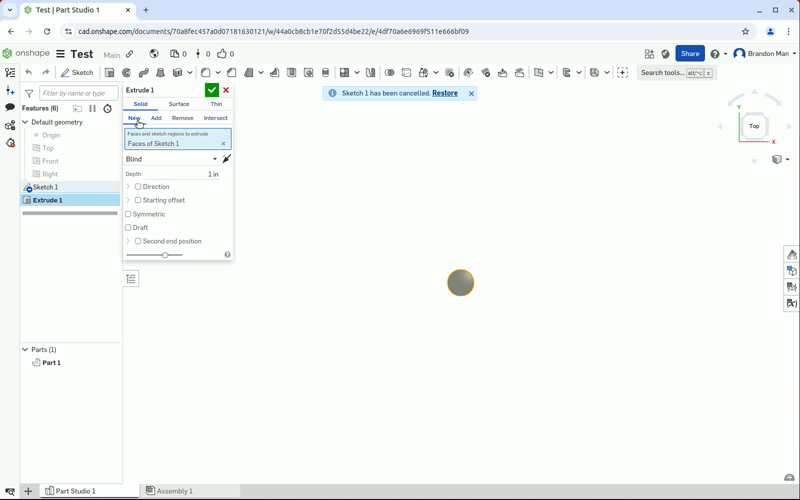
click(137, 120)
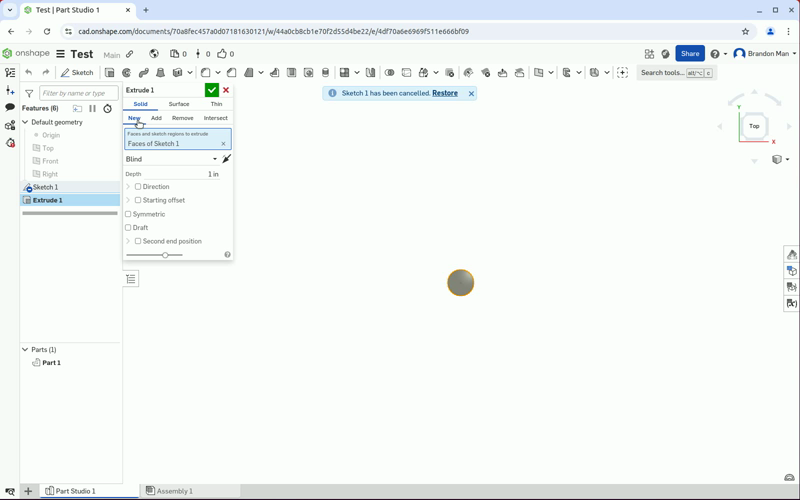
key(tab, 4)
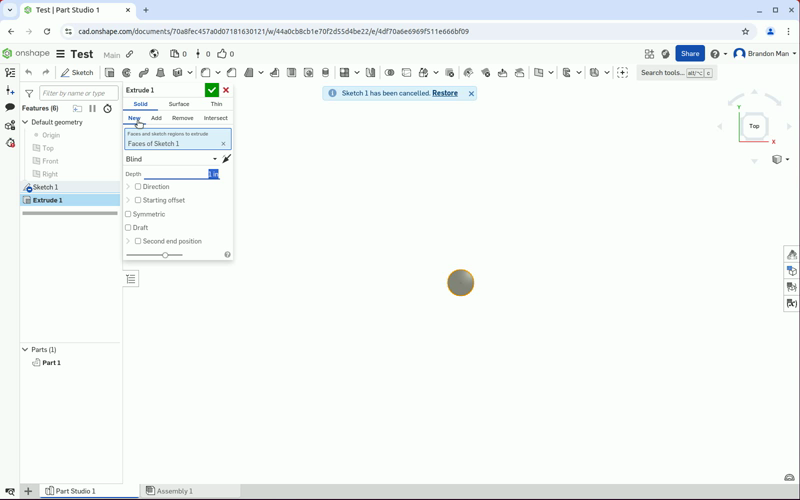
text(13.961)
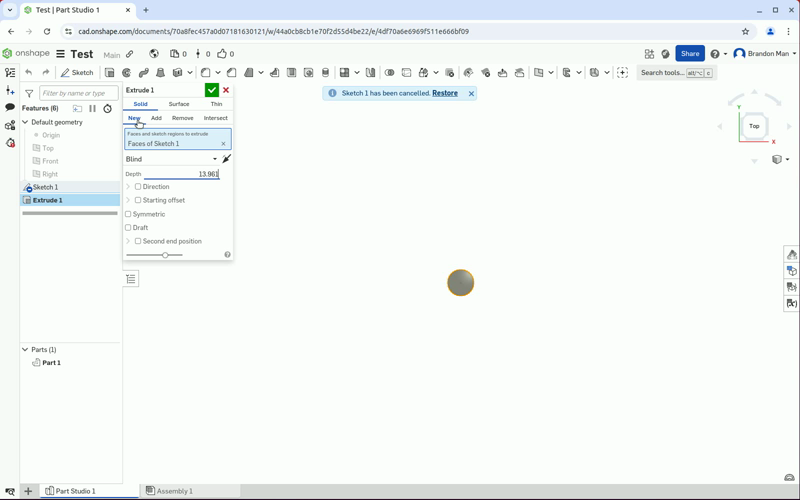
key(enter)
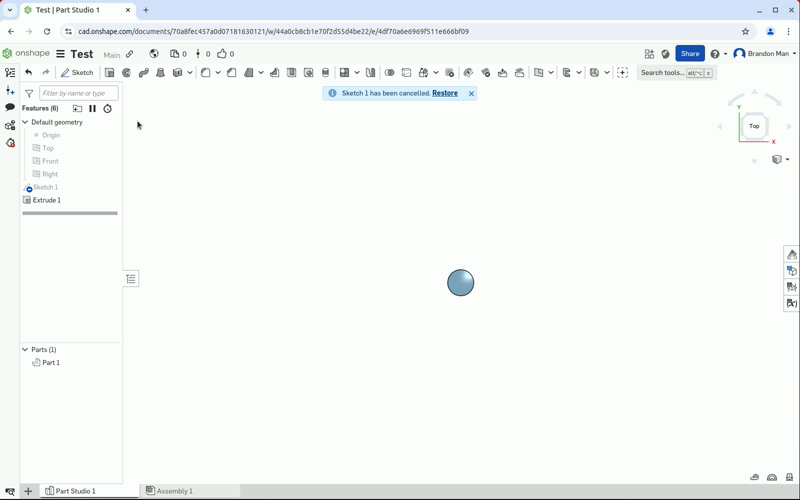
key(shift+h)
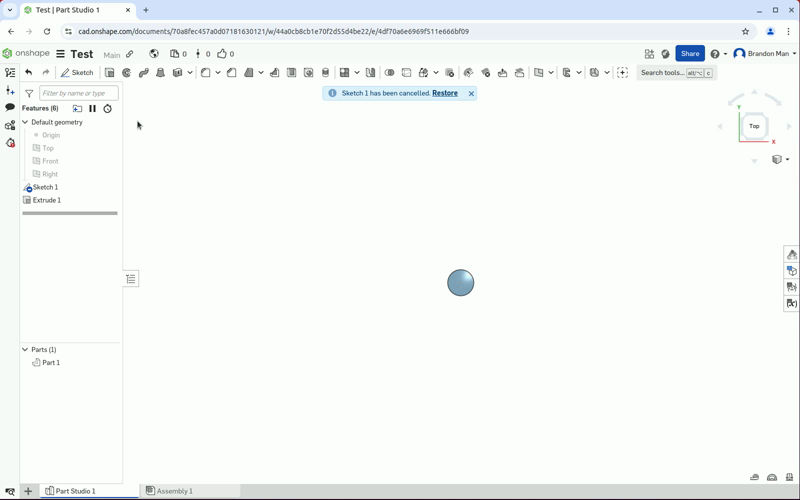
key(shift+h)
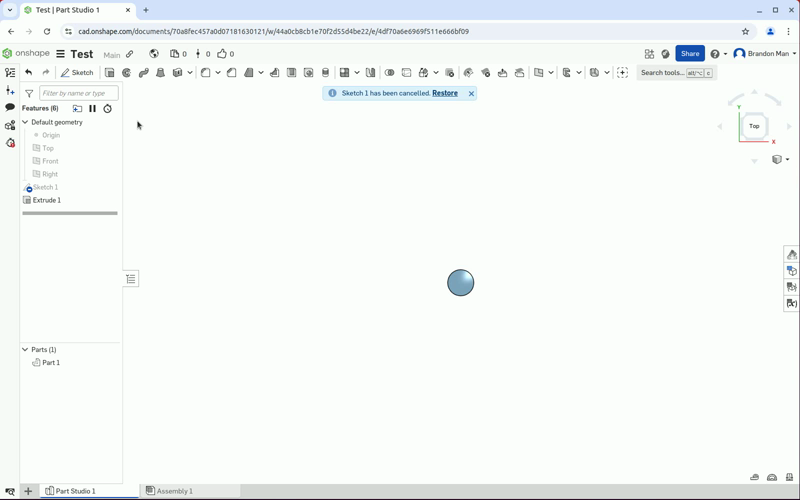
mouse_move(73, 189)
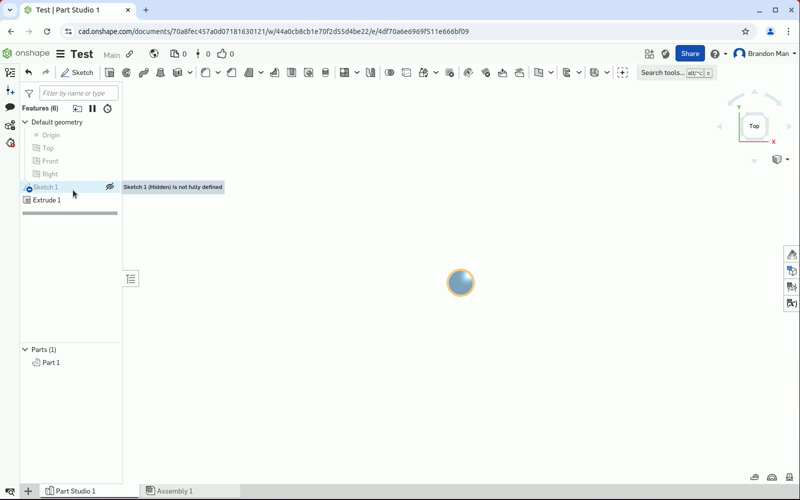
click(73, 189)
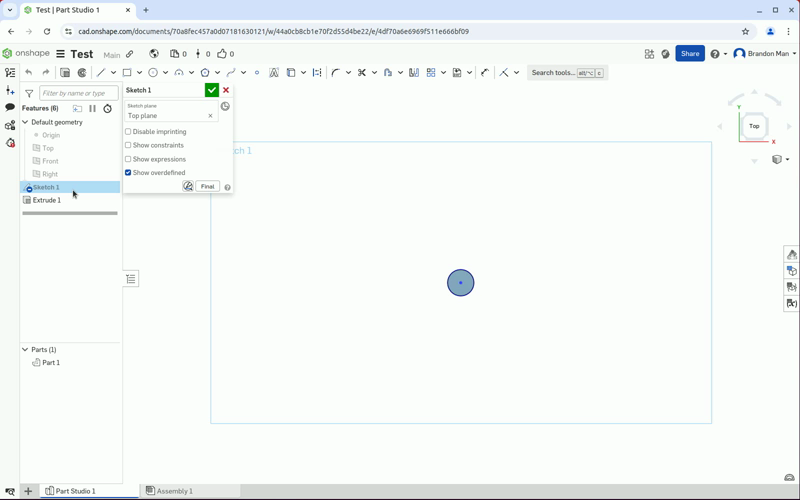
mouse_move(229, 92)
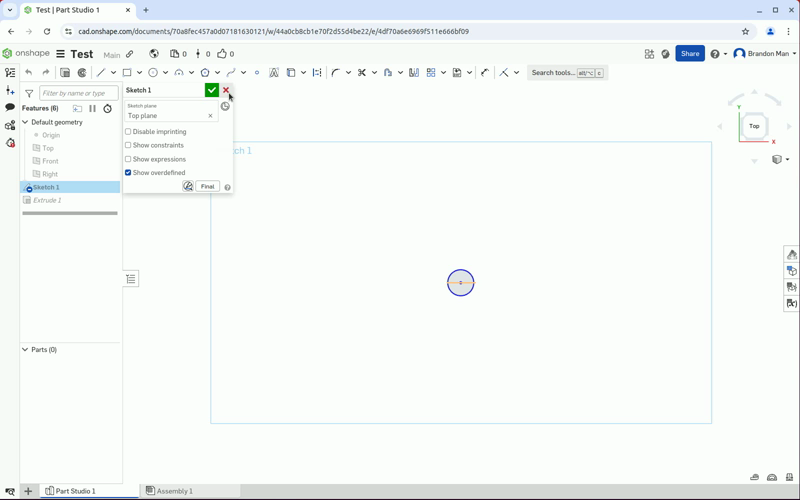
click(229, 92)
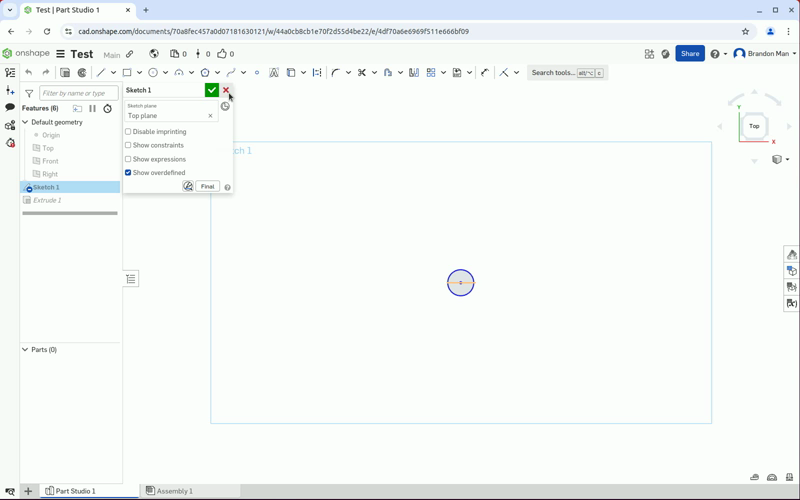
key(shift+s)
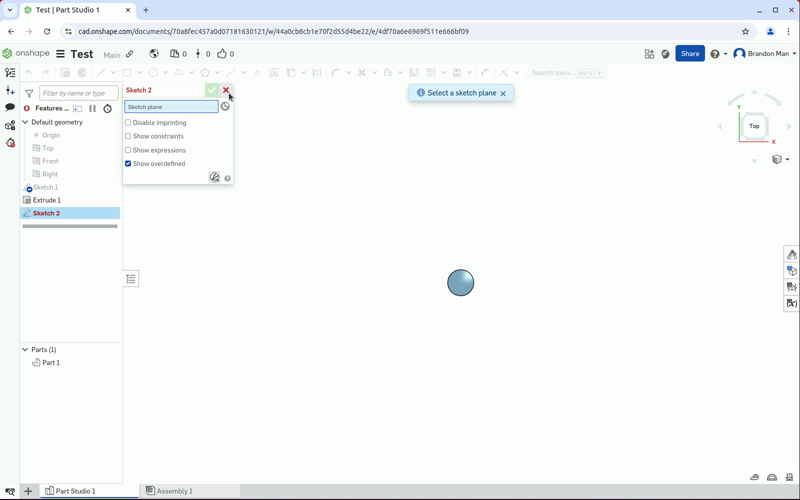
mouse_move(73, 150)
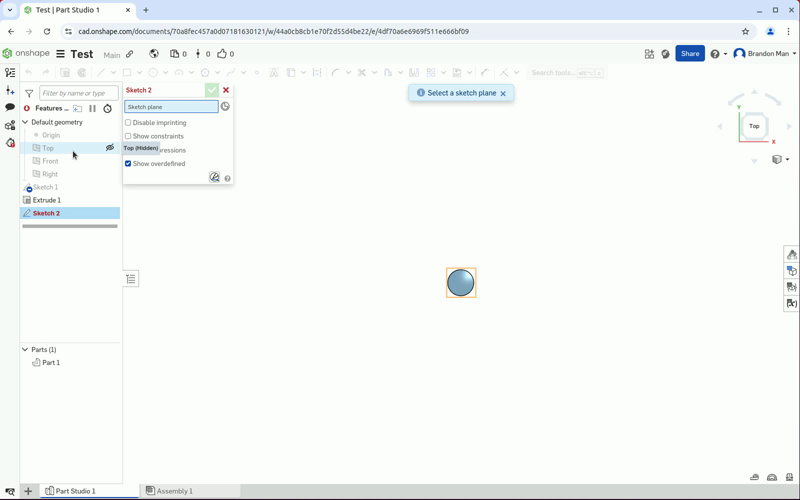
click(73, 150)
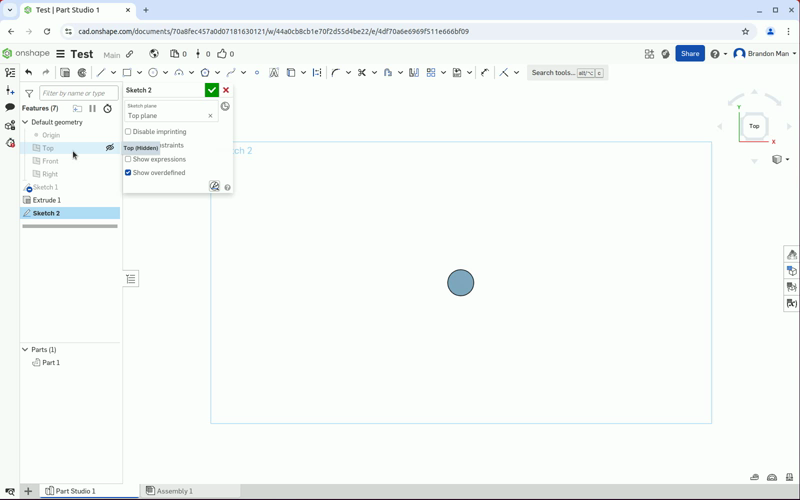
mouse_move(73, 352)
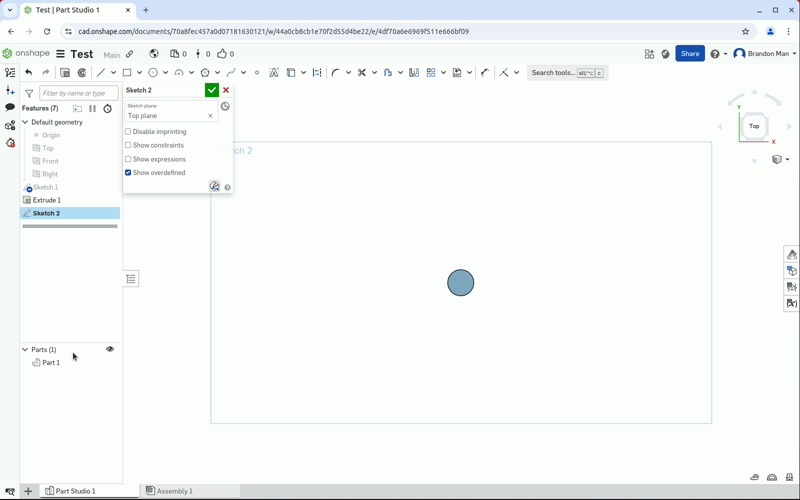
key(y)
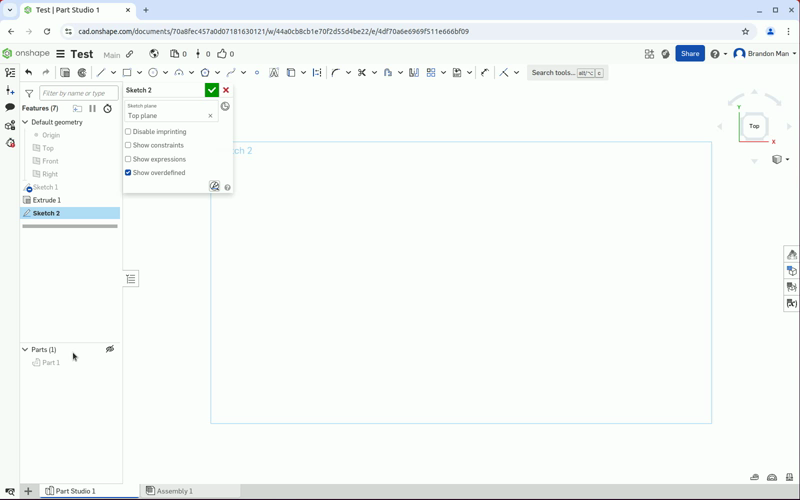
key(c)
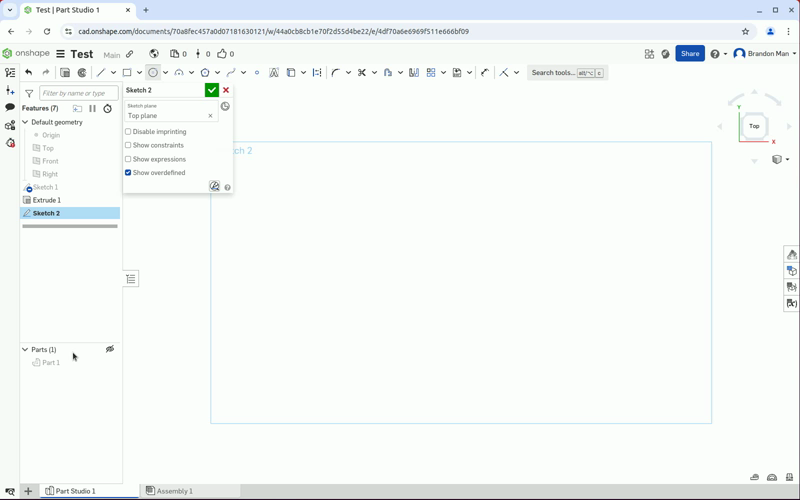
key_down(shift)
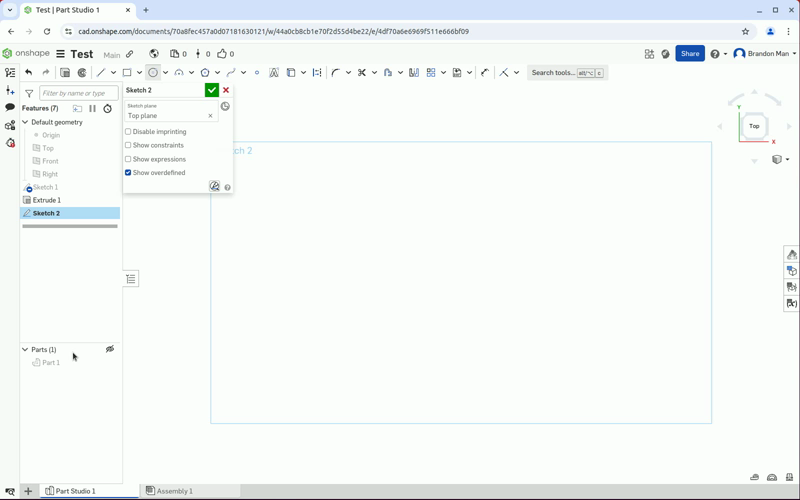
mouse_move(531, 366)
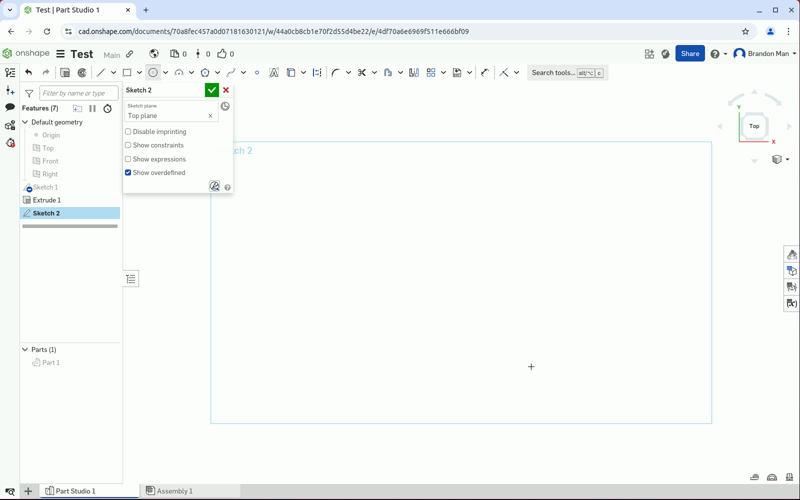
click(531, 366)
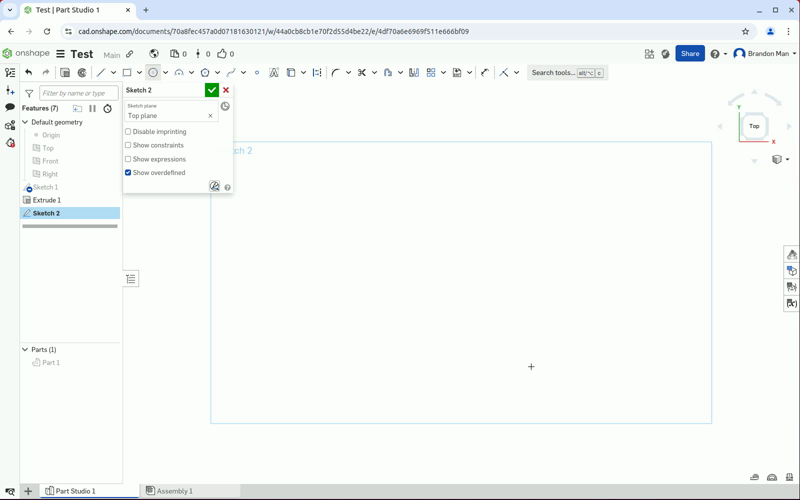
key_up(shift)
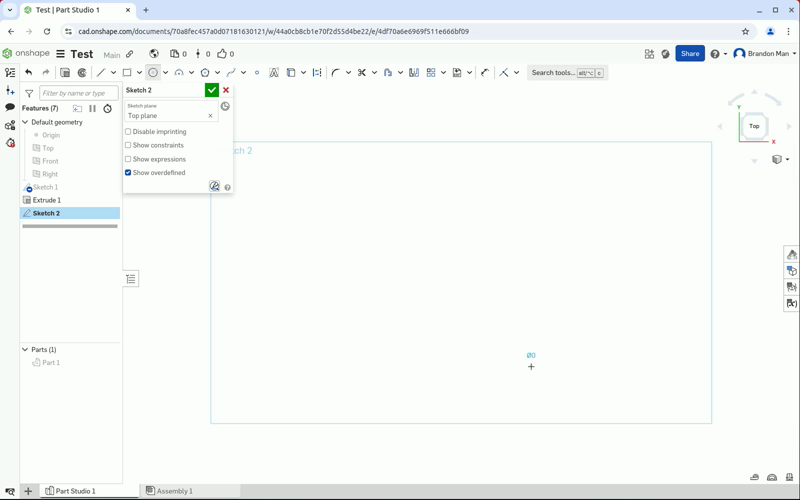
mouse_move(543, 366)
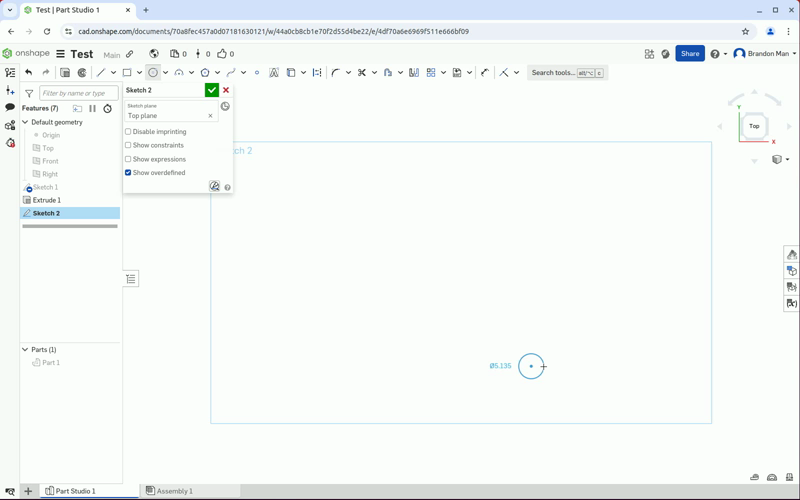
click(543, 366)
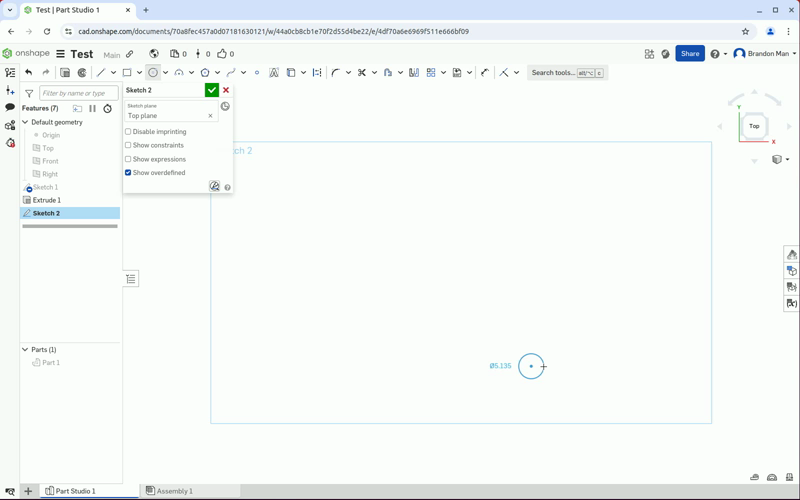
key(esc)
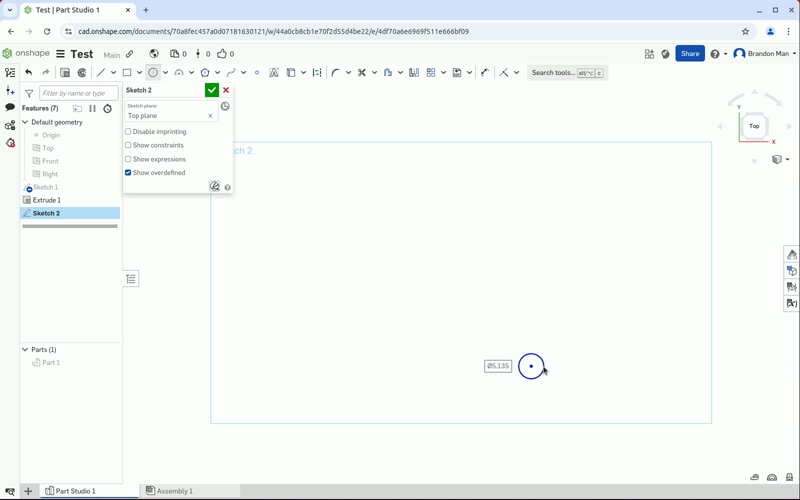
mouse_move(528, 358)
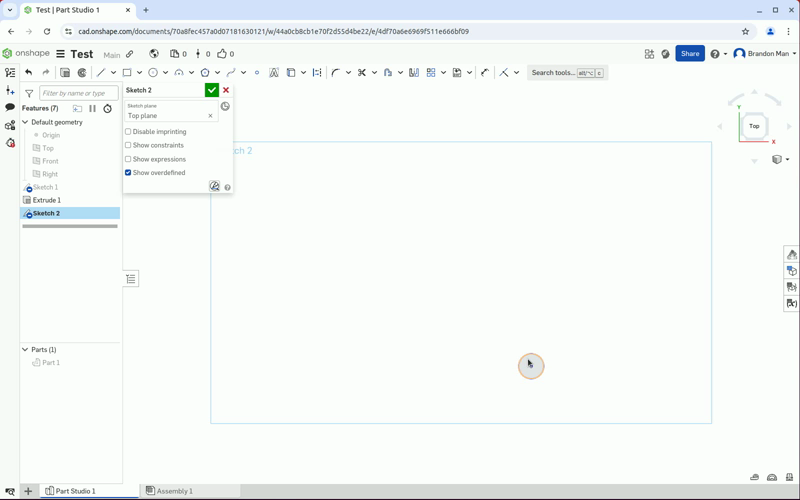
scroll(6)
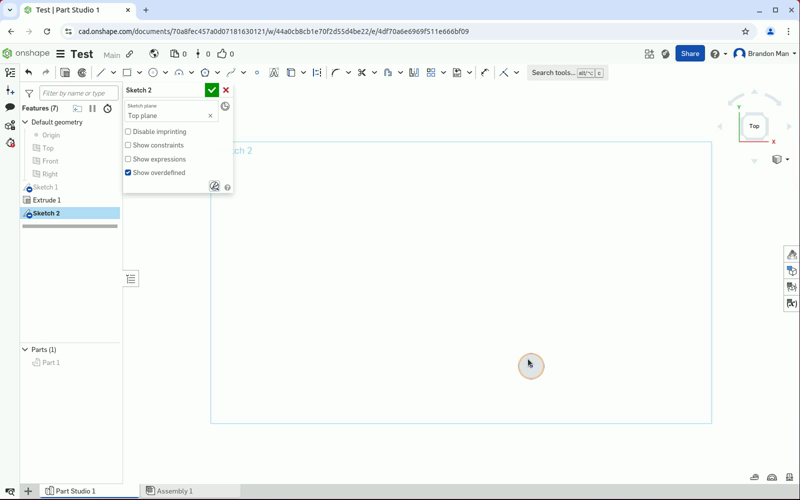
scroll(6)
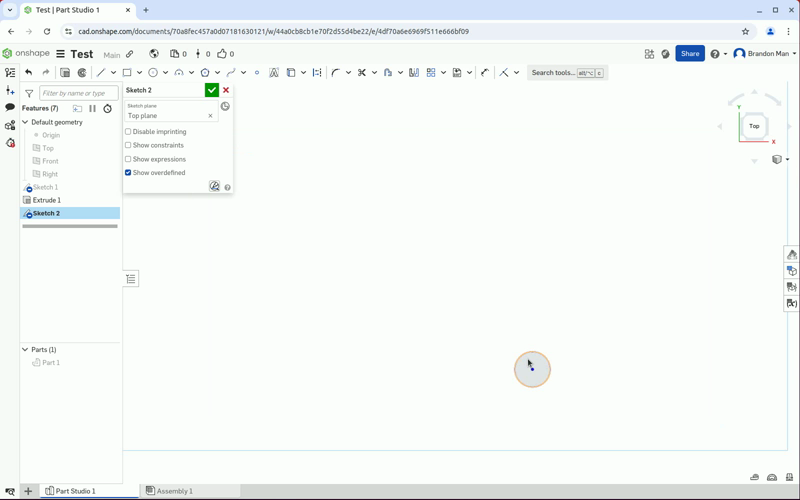
scroll(6)
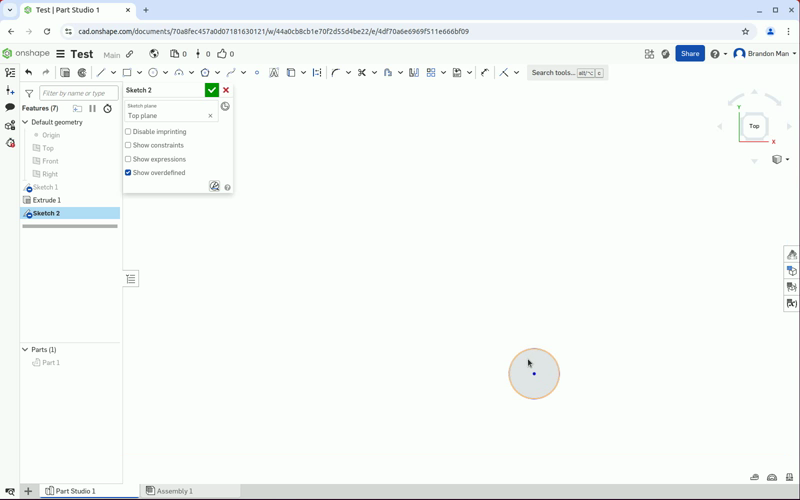
scroll(6)
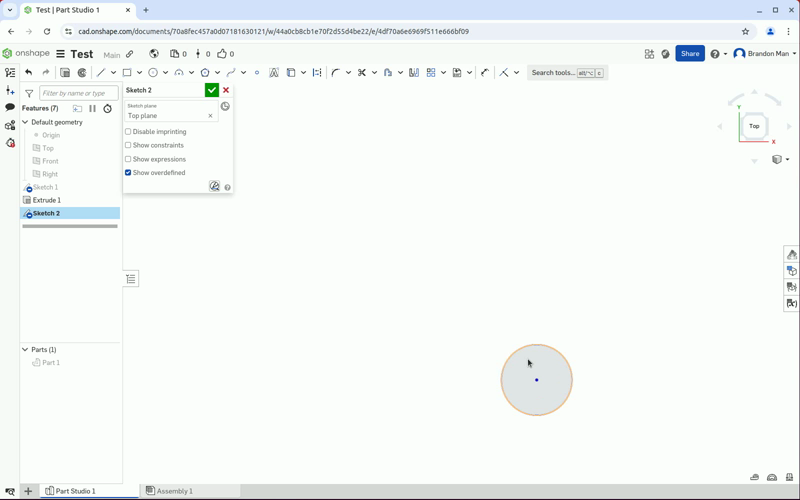
scroll(6)
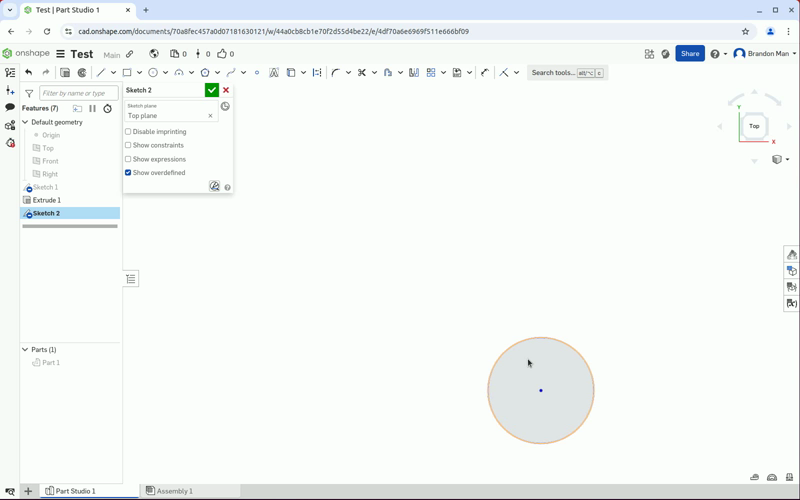
scroll(6)
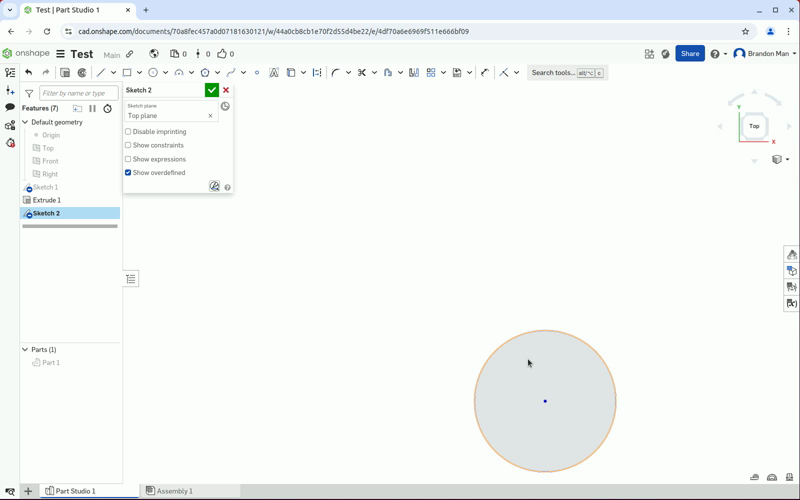
scroll(6)
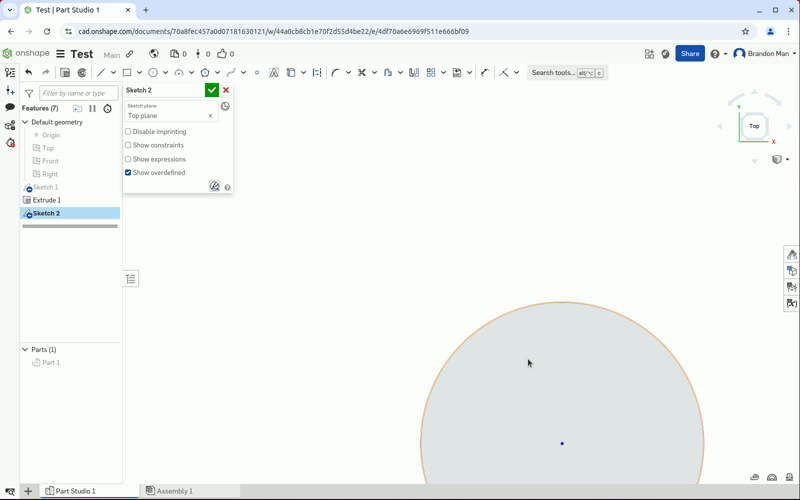
click(528, 358)
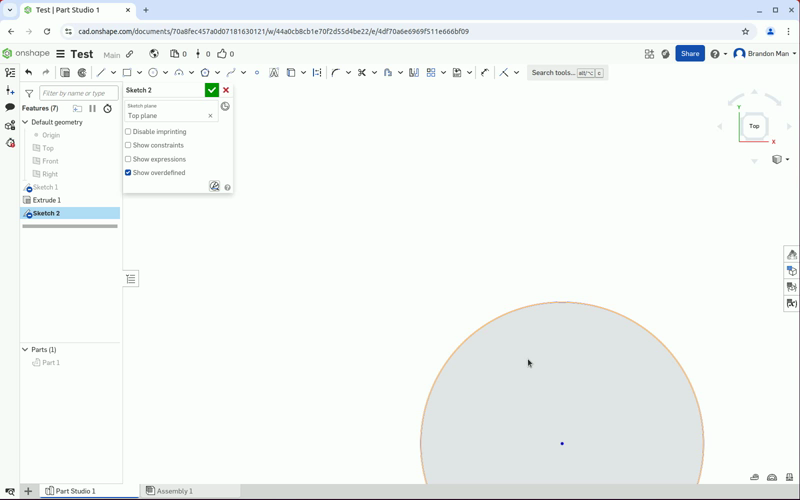
scroll(-6)
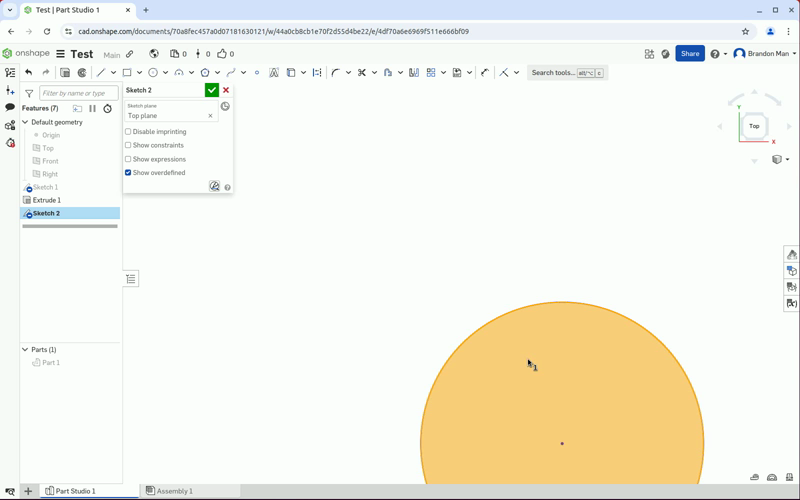
scroll(-6)
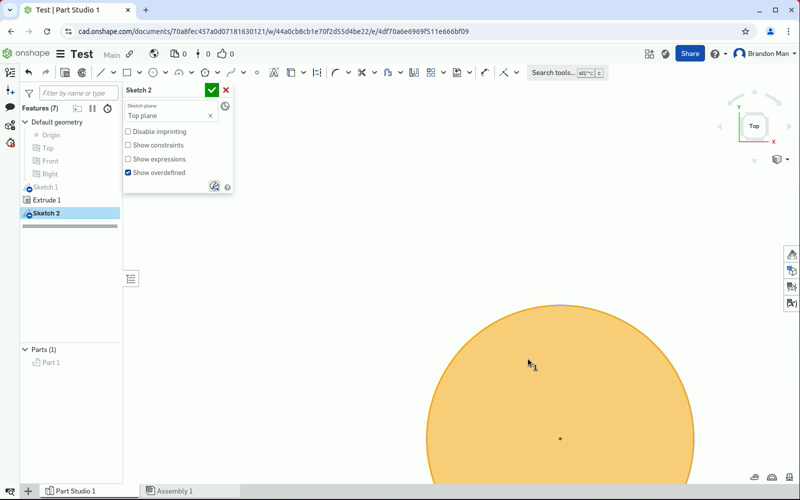
scroll(-6)
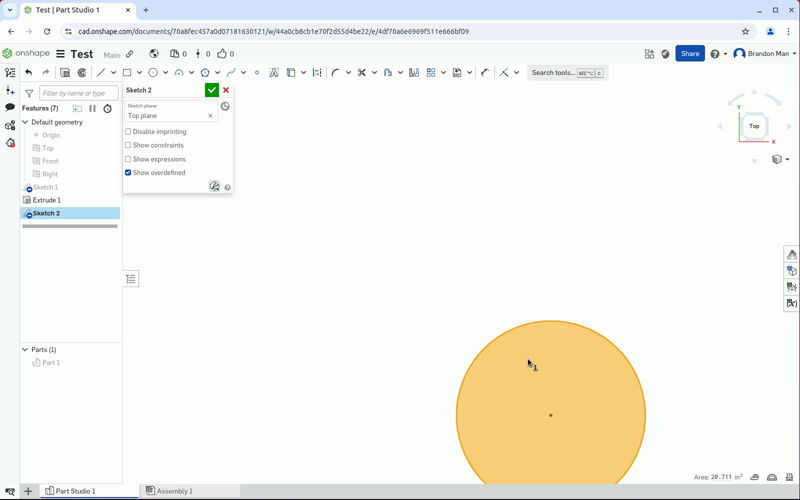
scroll(-6)
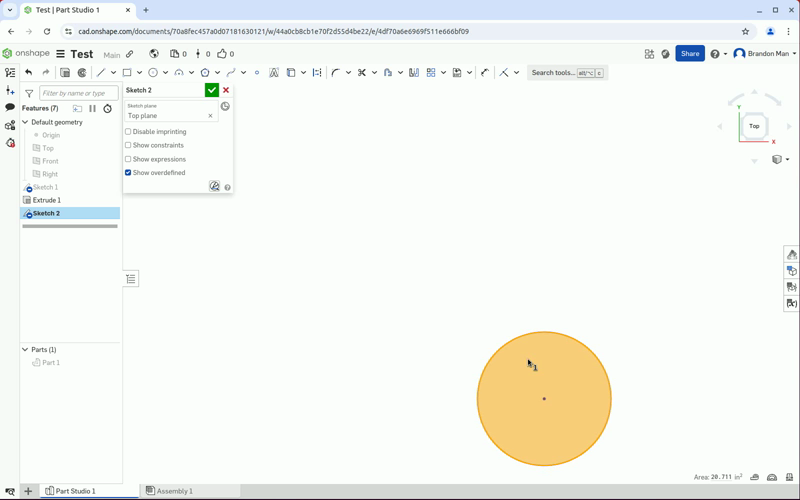
scroll(-6)
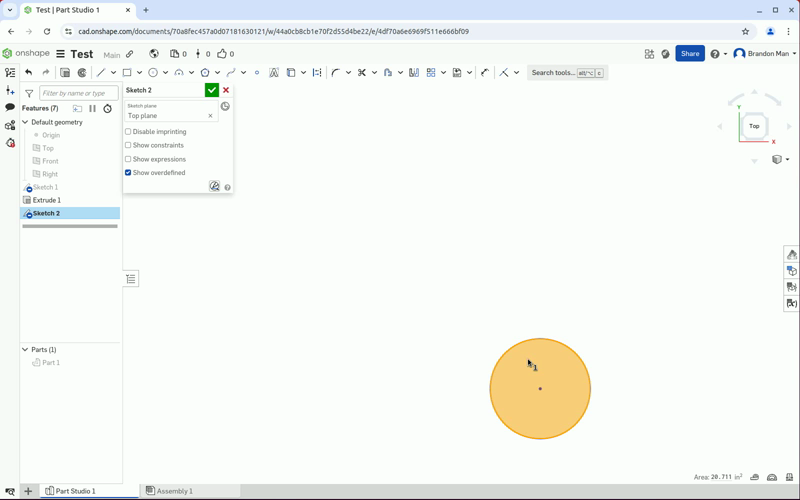
scroll(-6)
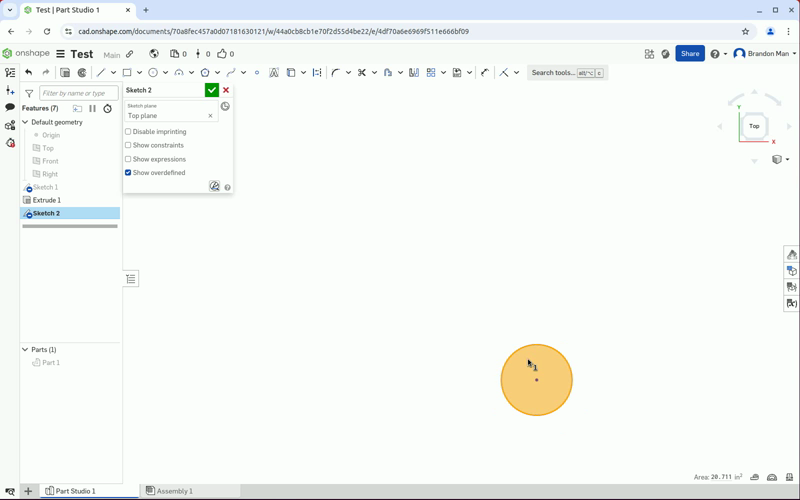
scroll(-6)
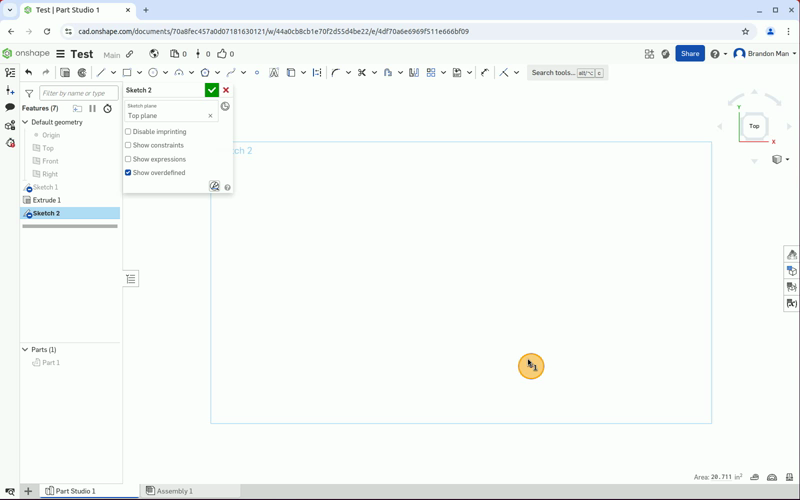
mouse_move(73, 352)
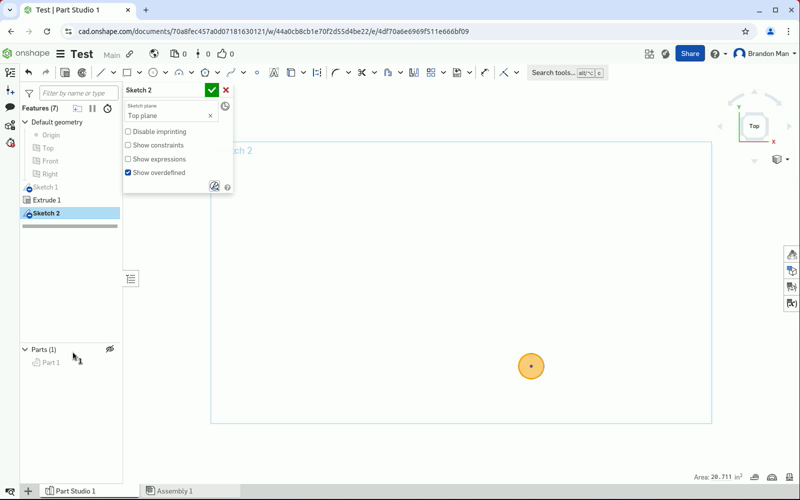
key(shift+y)
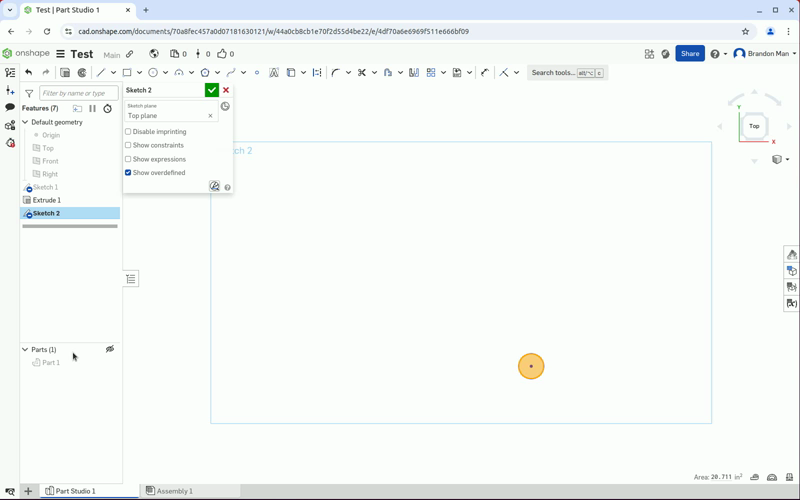
key(shift+e)
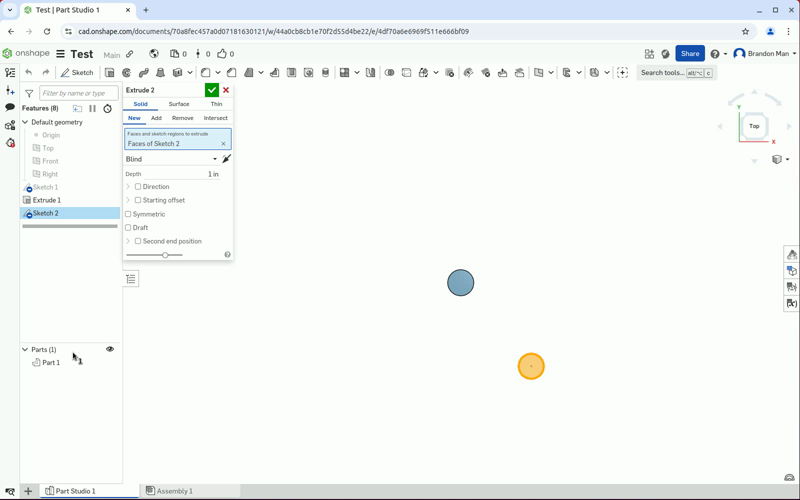
mouse_move(143, 106)
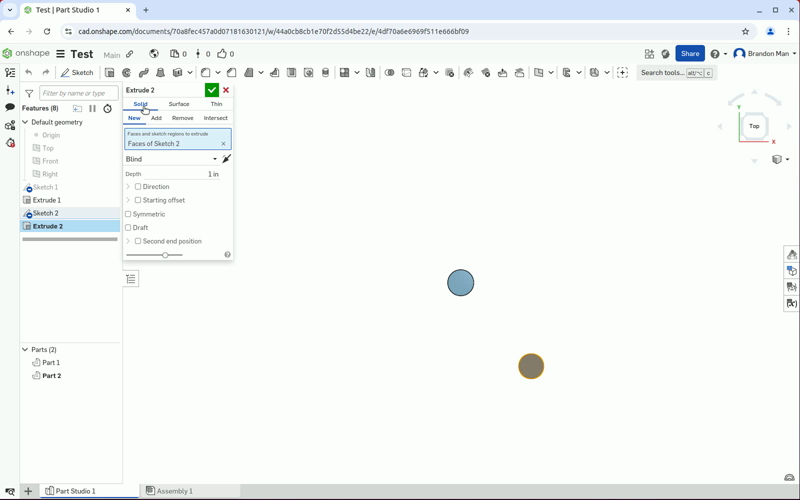
click(143, 106)
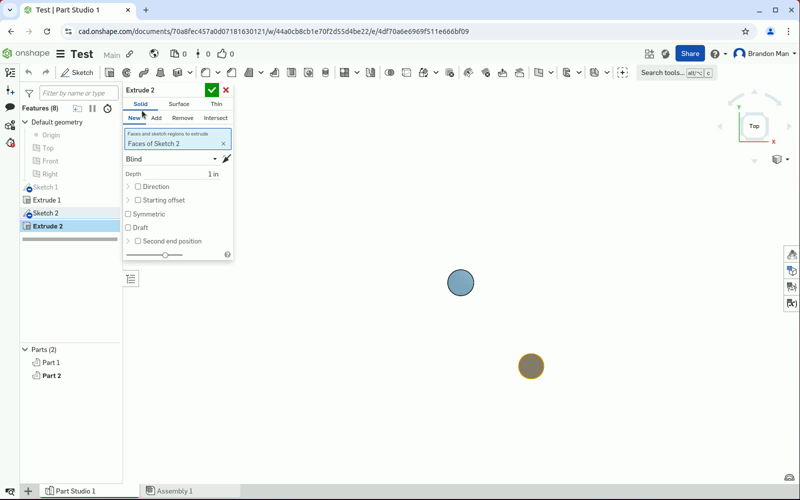
mouse_move(137, 120)
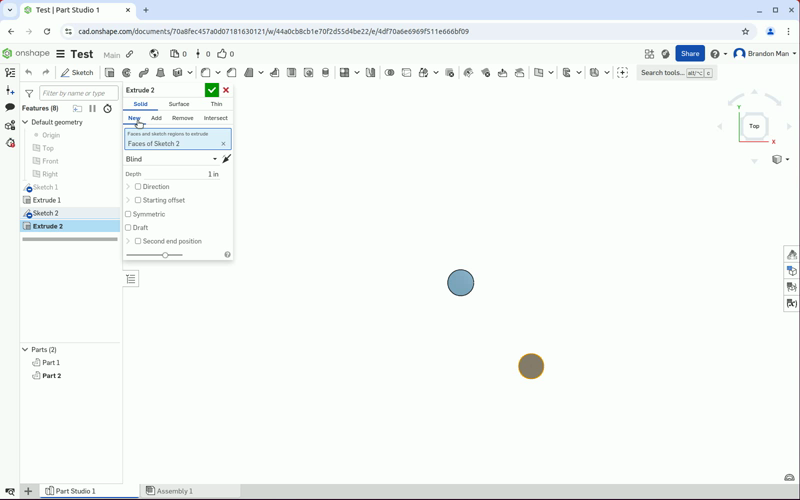
click(137, 120)
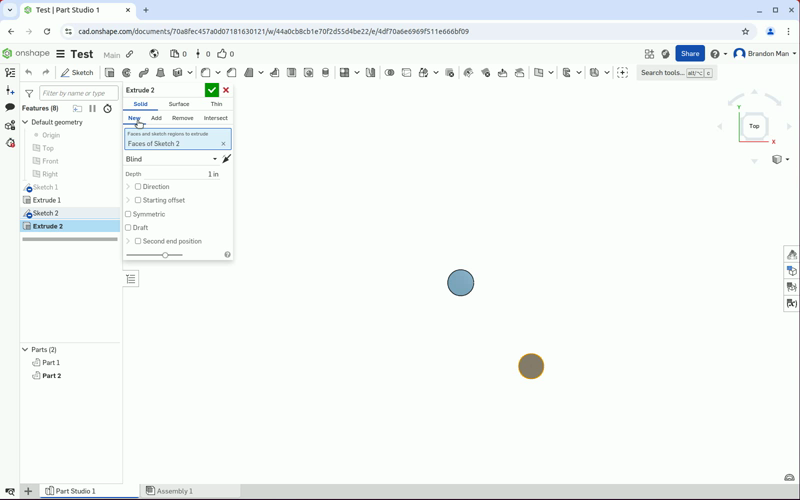
key(tab, 4)
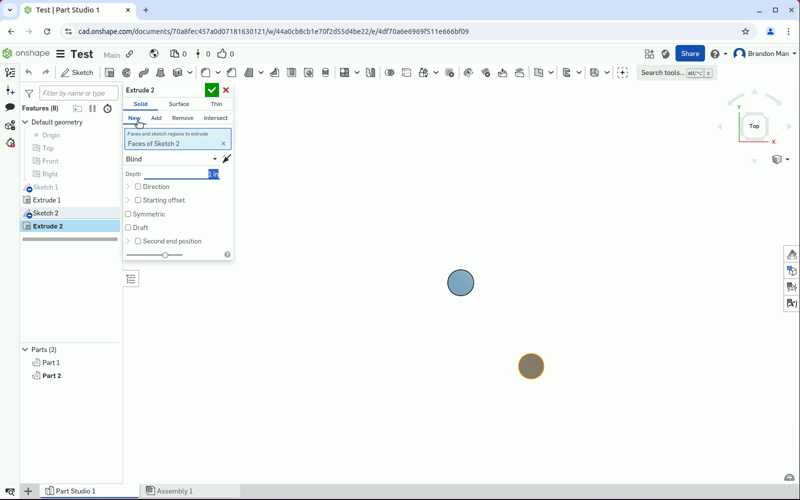
text(16.609)
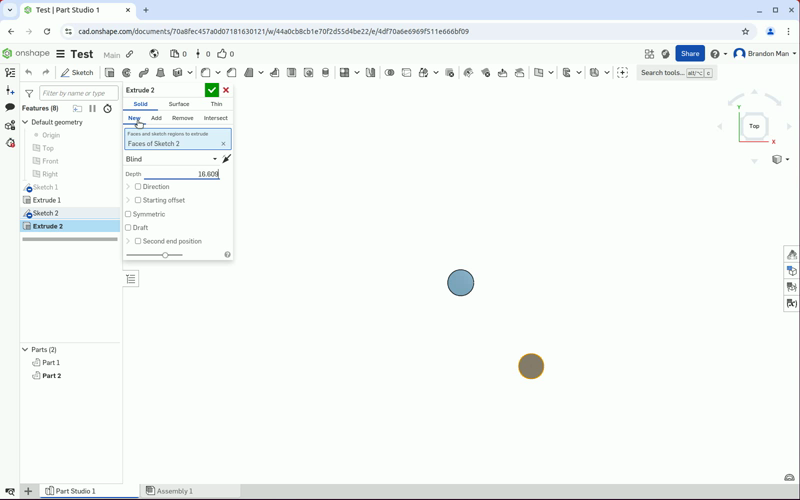
key(enter)
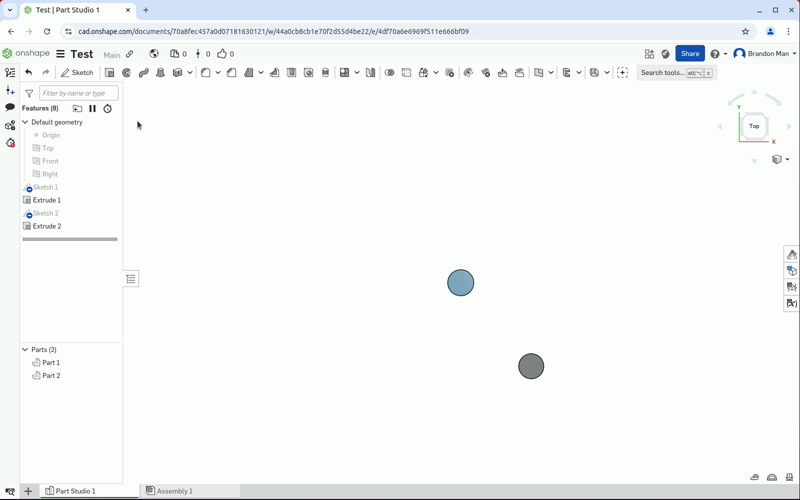
key(shift+h)
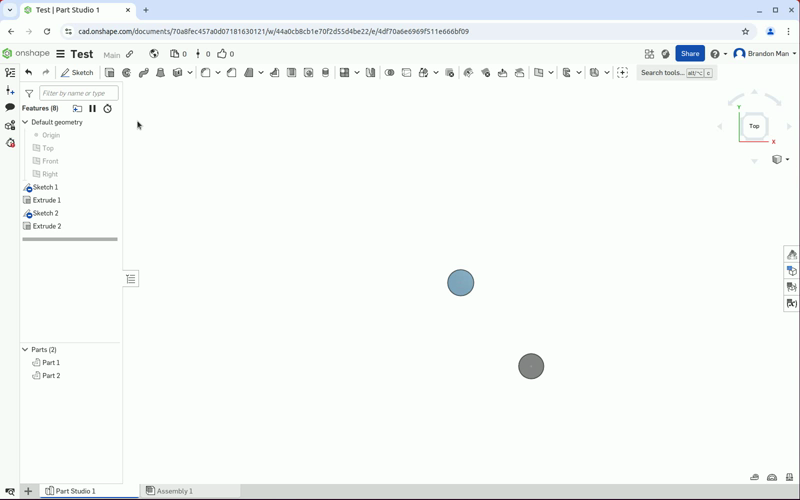
key(shift+h)
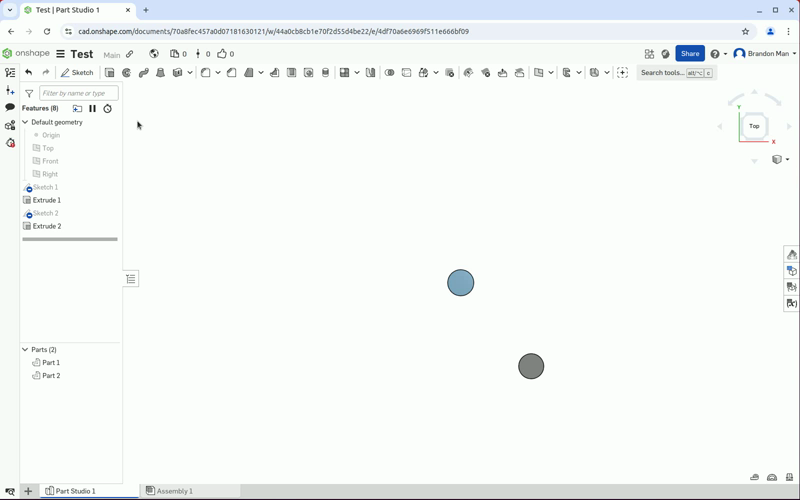
mouse_move(73, 189)
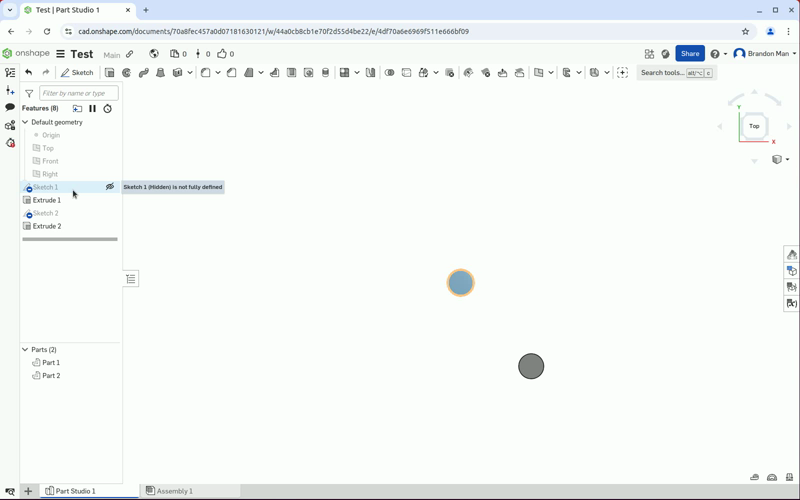
click(73, 189)
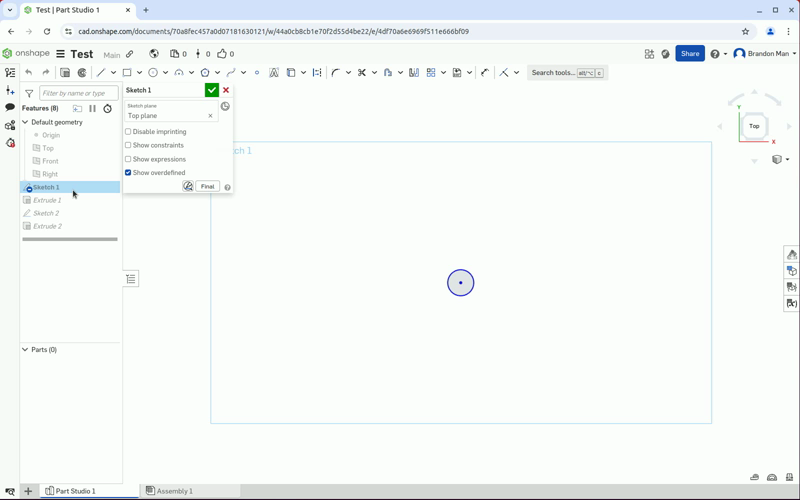
mouse_move(229, 92)
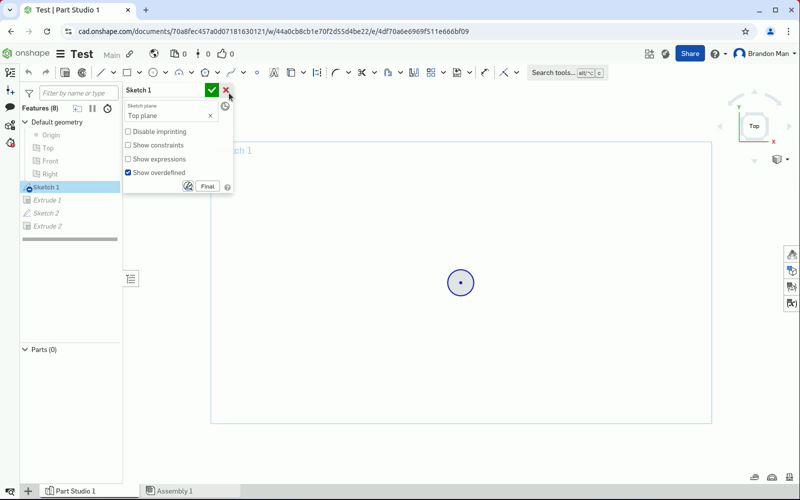
click(229, 92)
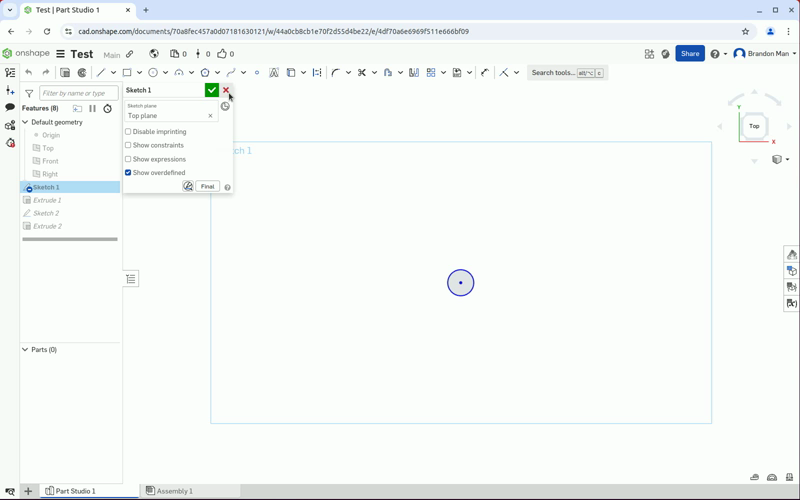
key(shift+s)
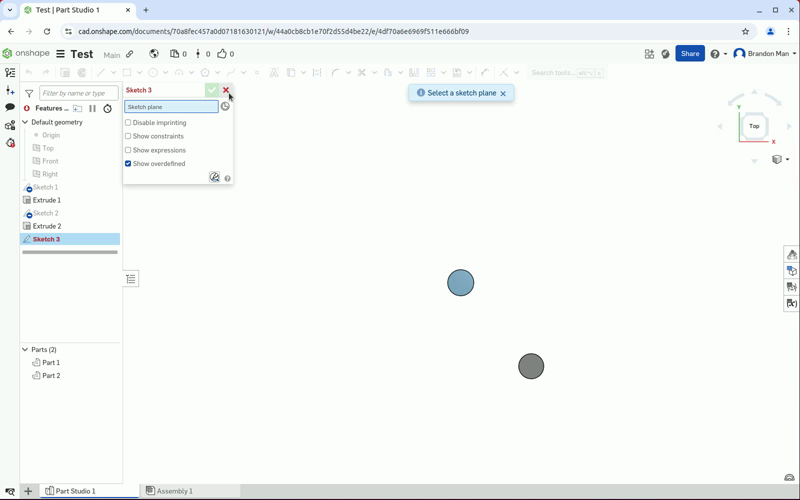
mouse_move(73, 150)
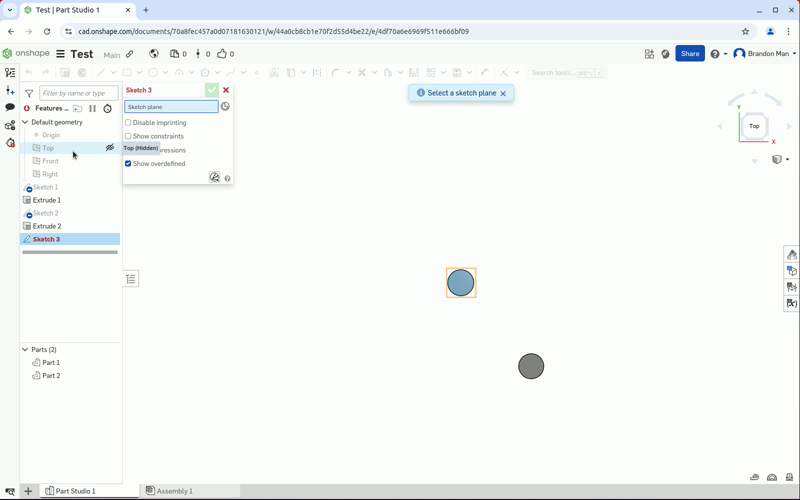
click(73, 150)
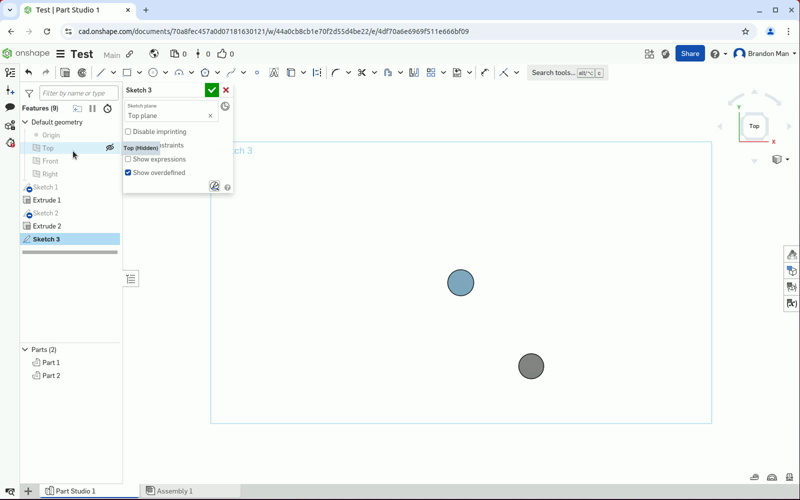
mouse_move(73, 352)
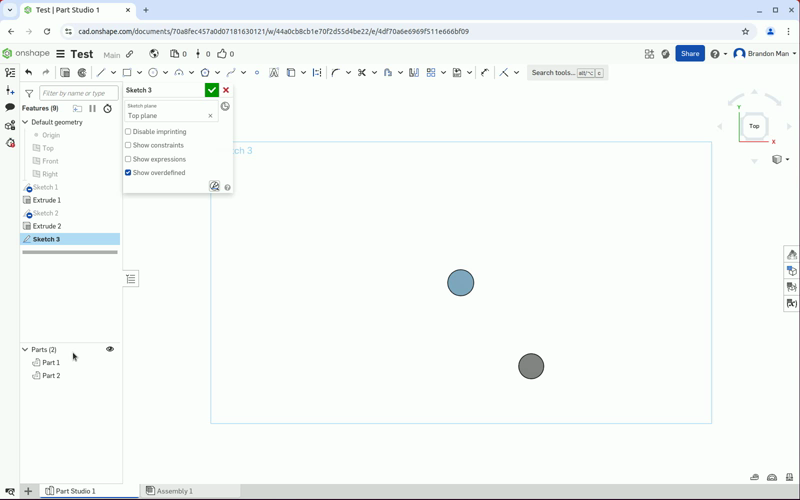
key(y)
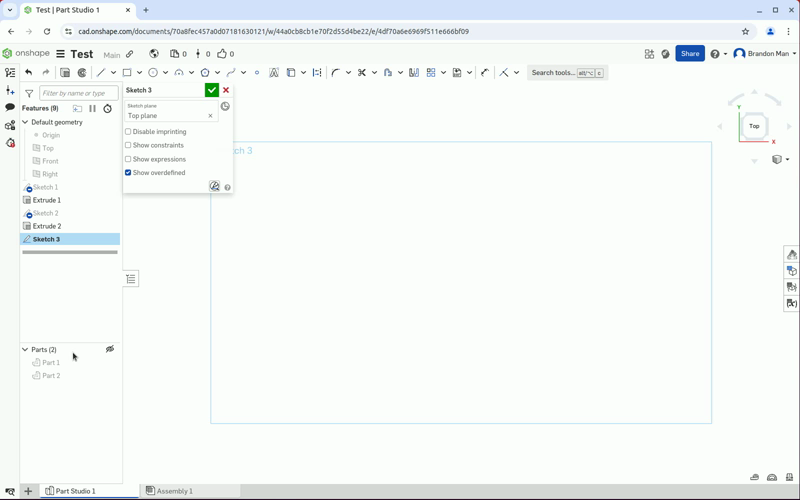
key(c)
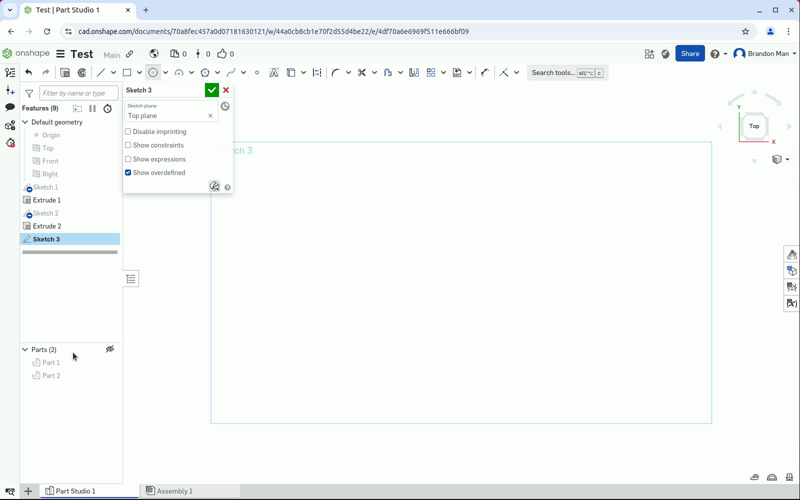
key_down(shift)
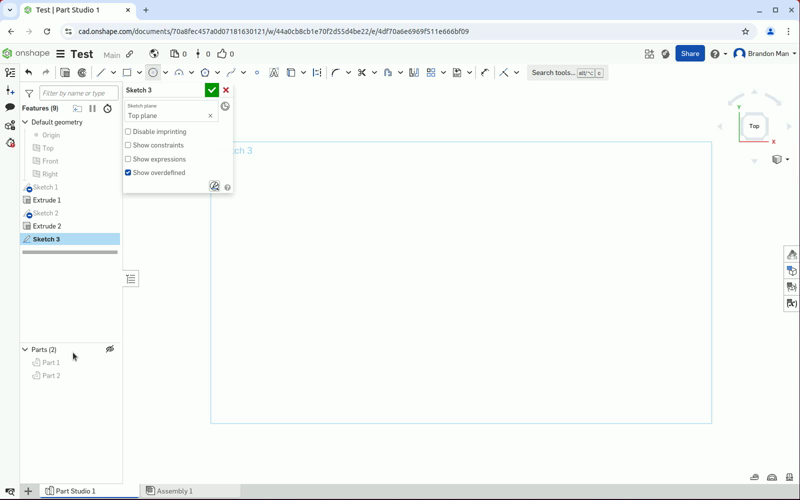
mouse_move(561, 257)
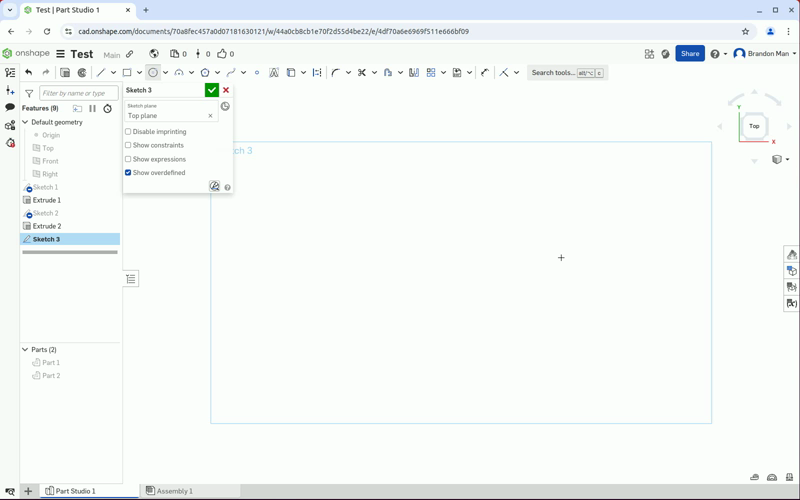
click(561, 257)
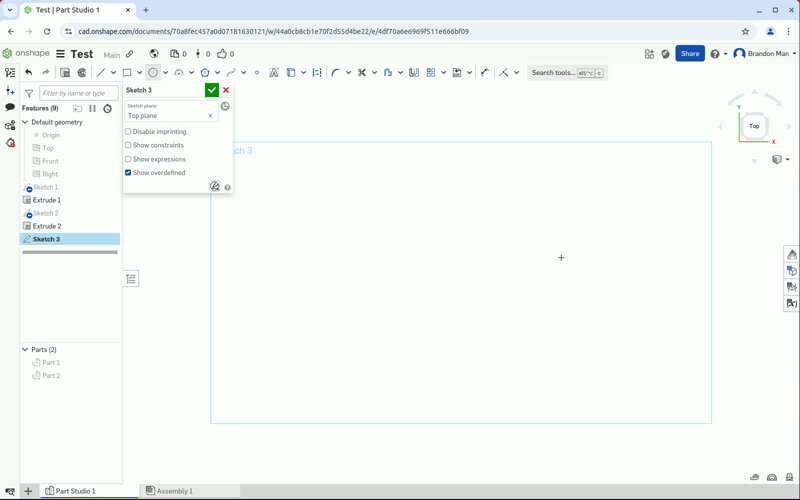
key_up(shift)
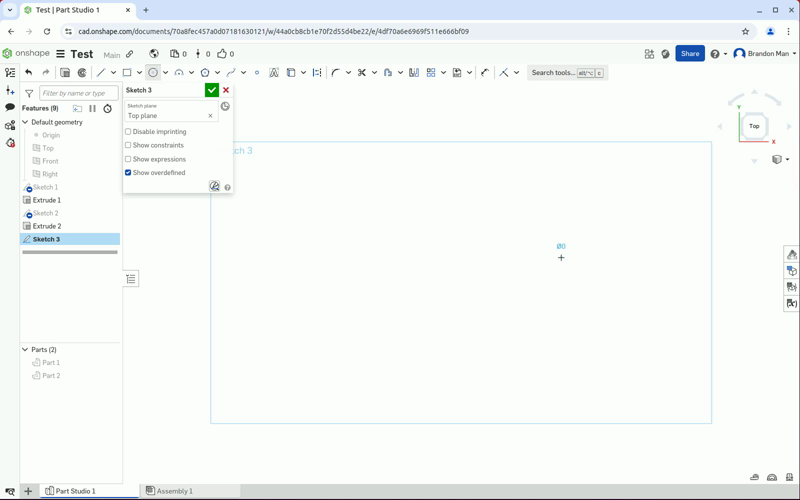
mouse_move(573, 257)
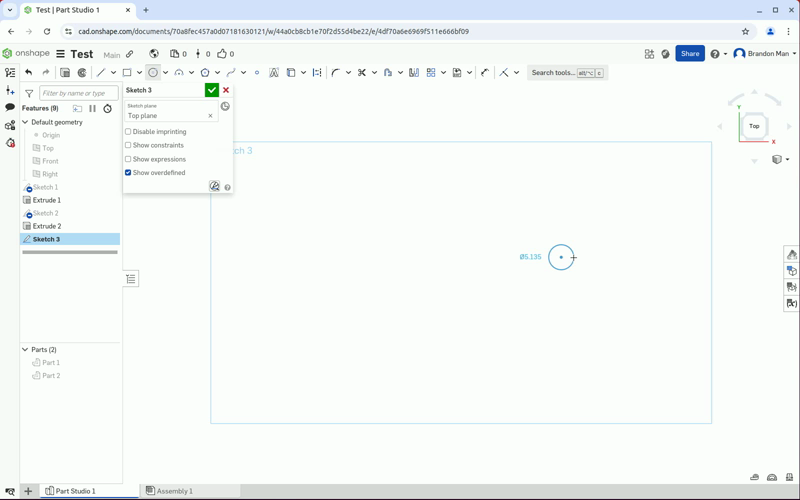
click(573, 257)
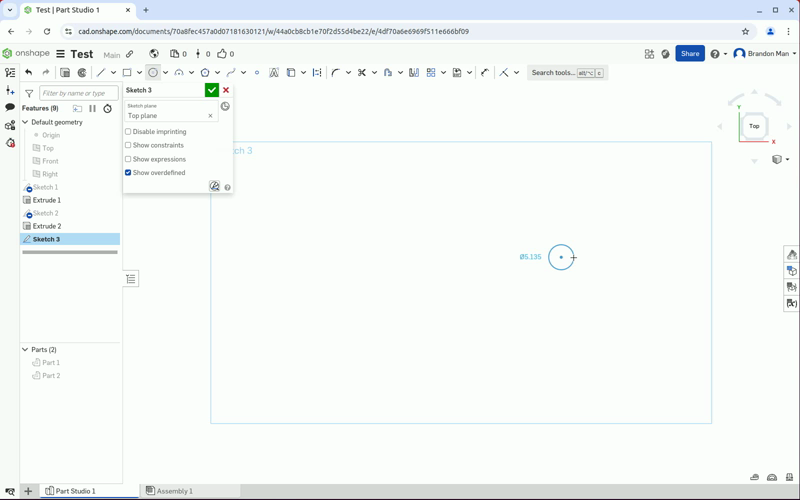
key(esc)
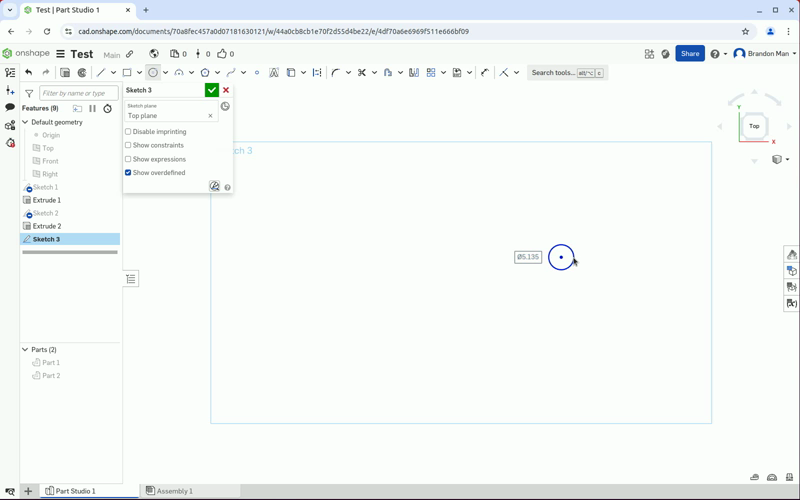
mouse_move(568, 266)
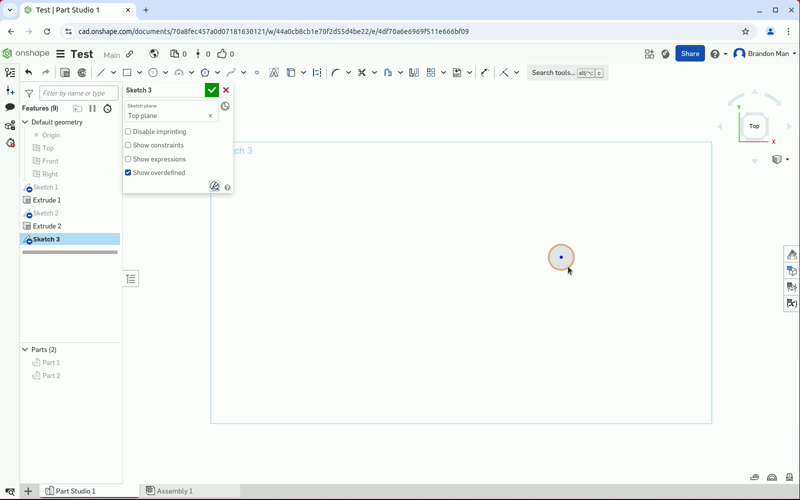
scroll(6)
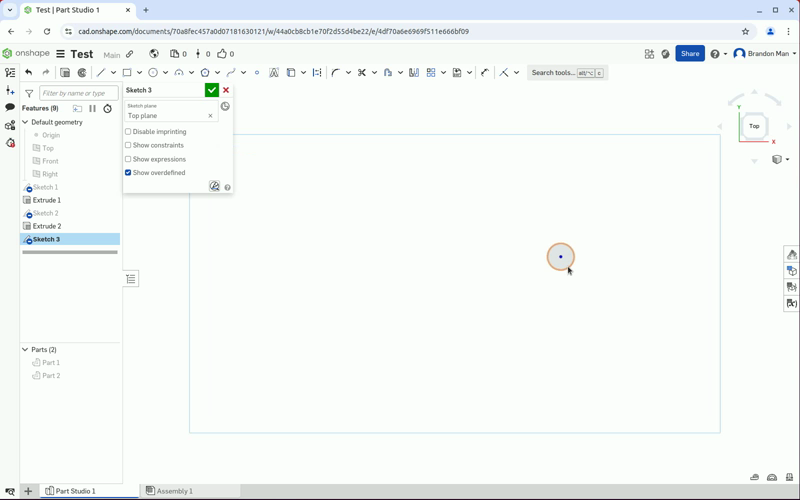
scroll(6)
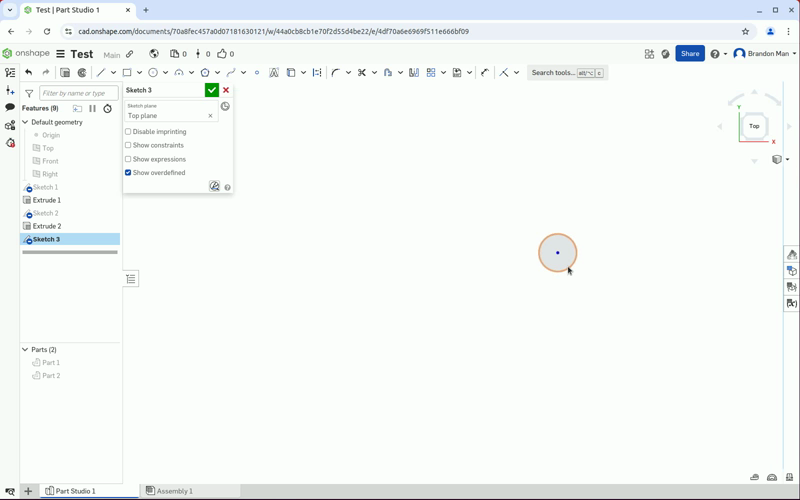
scroll(6)
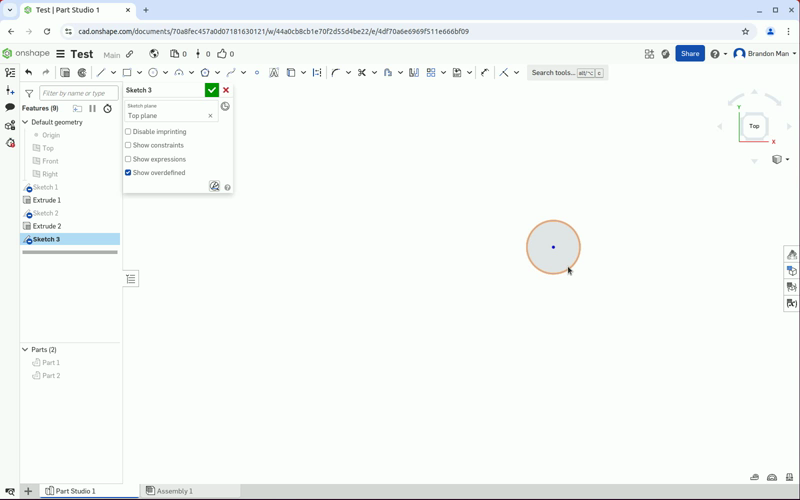
scroll(6)
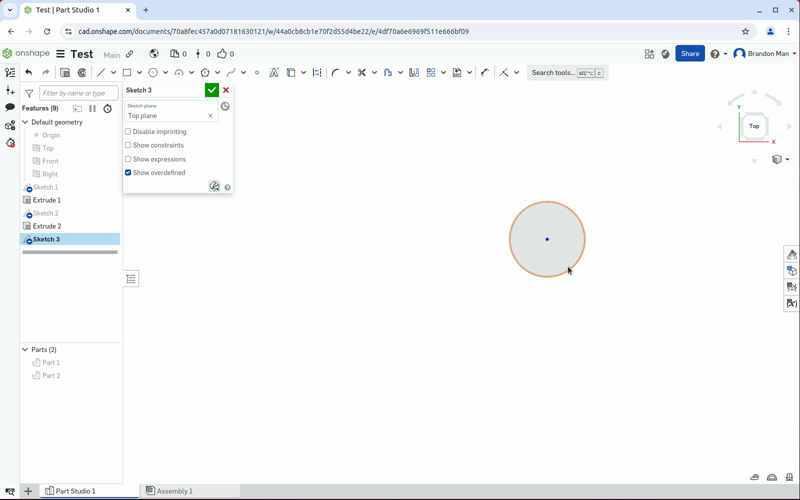
scroll(6)
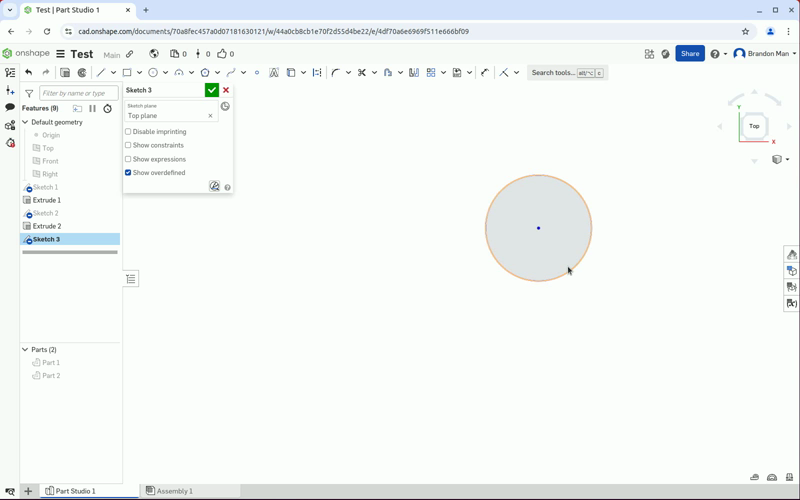
scroll(6)
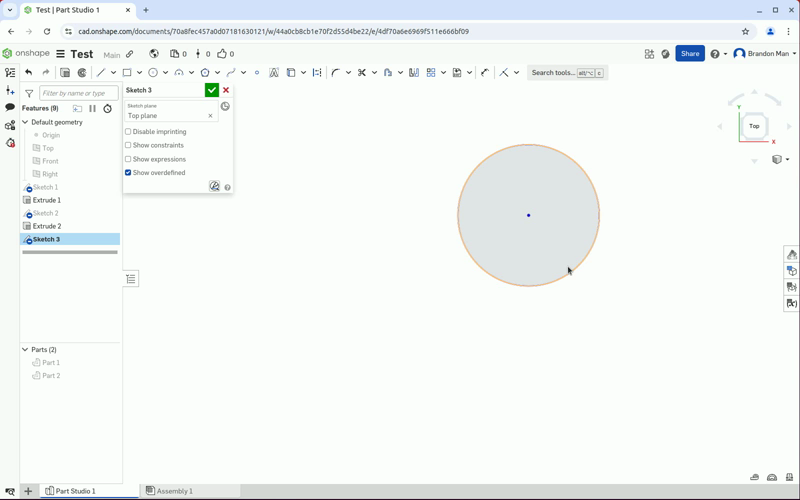
scroll(6)
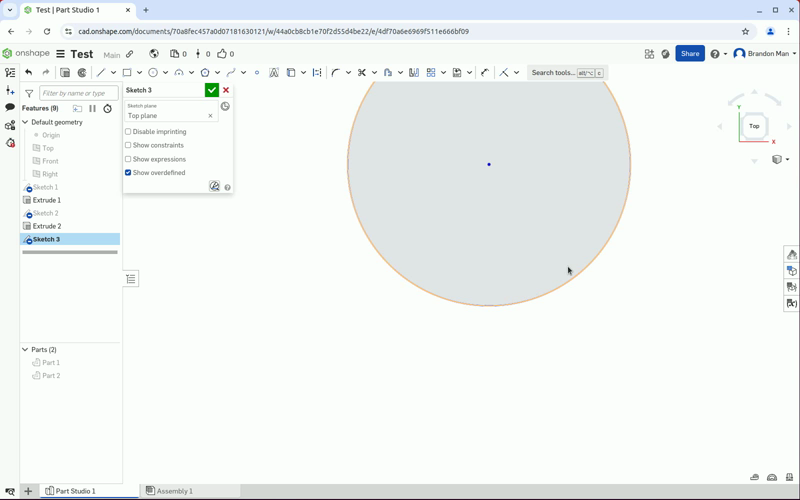
click(568, 266)
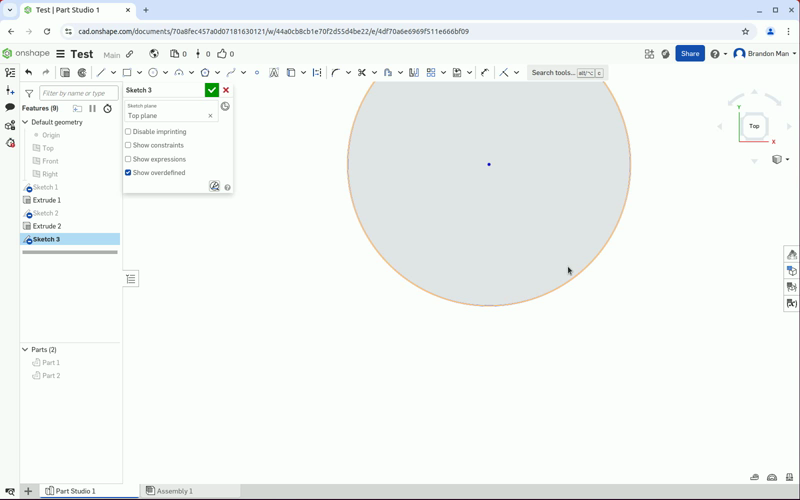
scroll(-6)
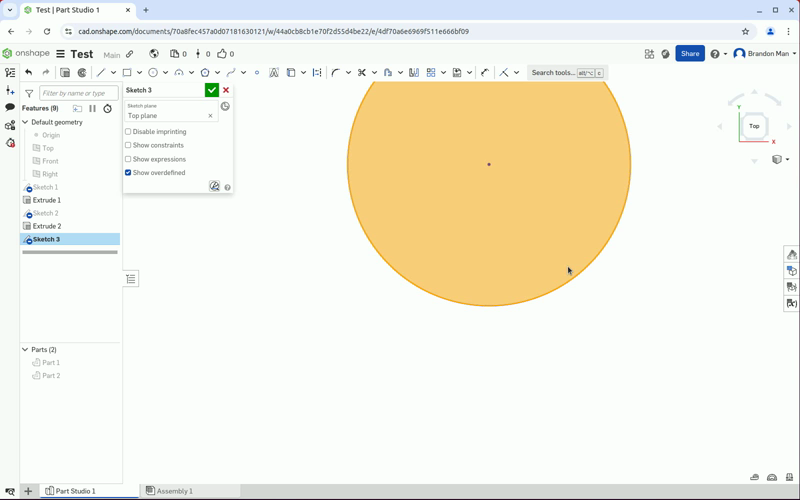
scroll(-6)
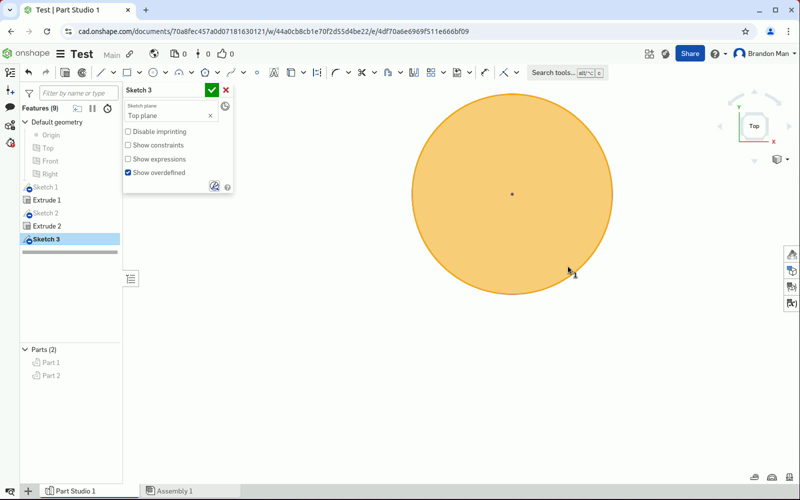
scroll(-6)
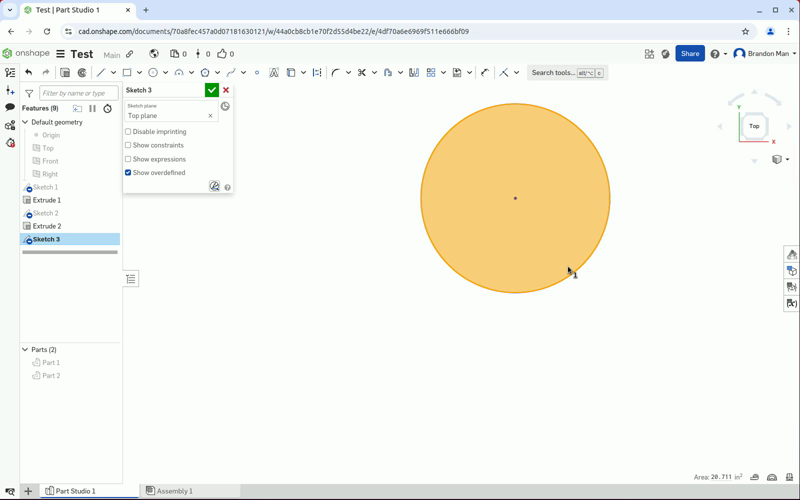
scroll(-6)
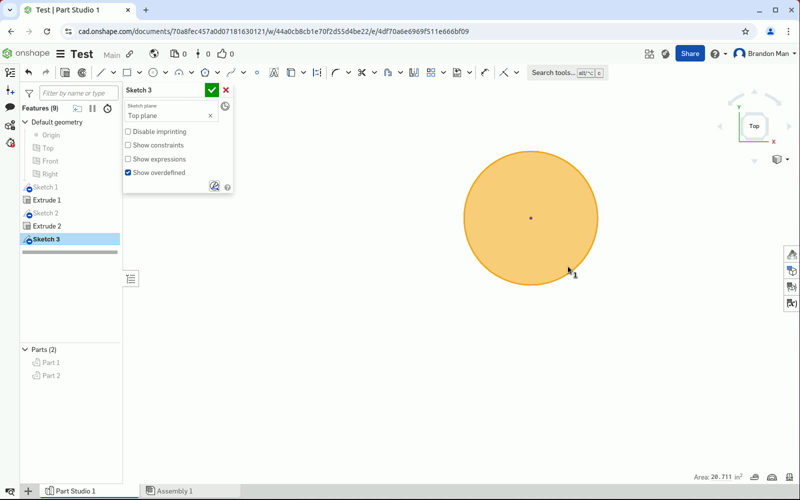
scroll(-6)
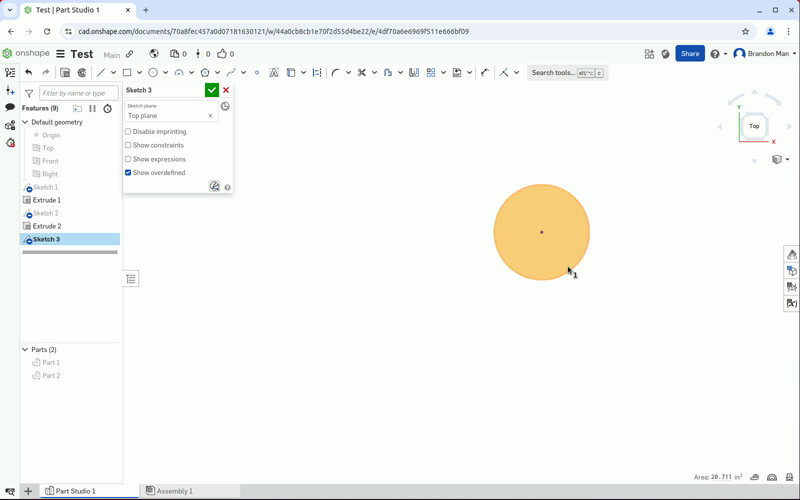
scroll(-6)
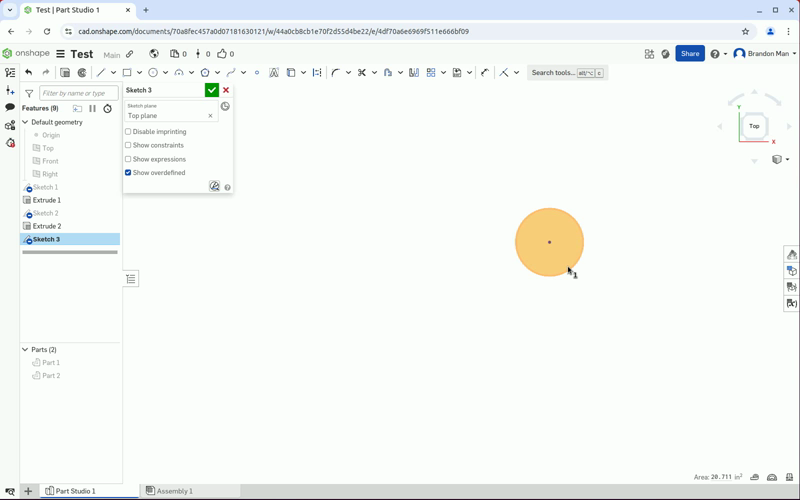
scroll(-6)
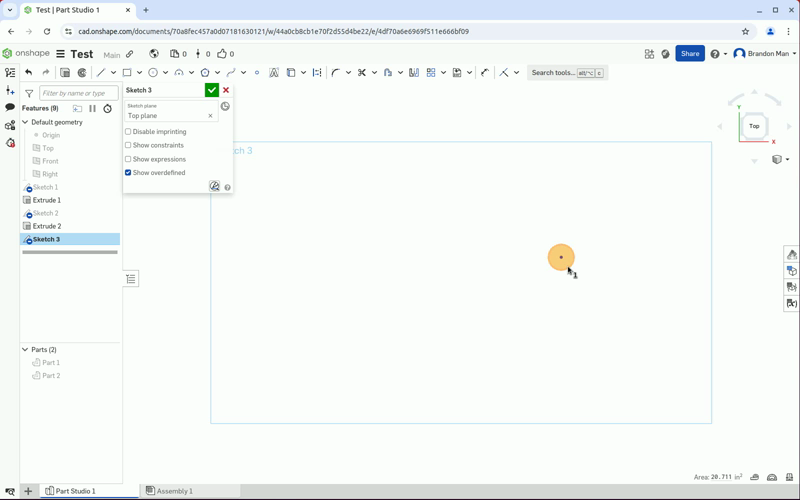
mouse_move(73, 352)
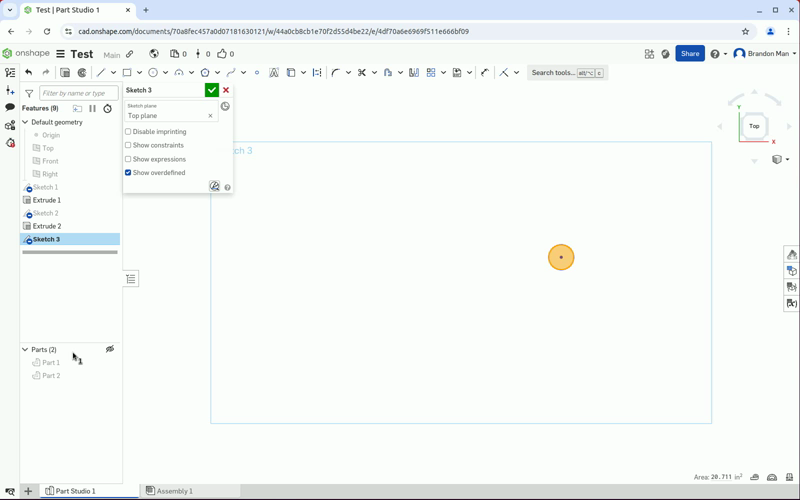
key(shift+y)
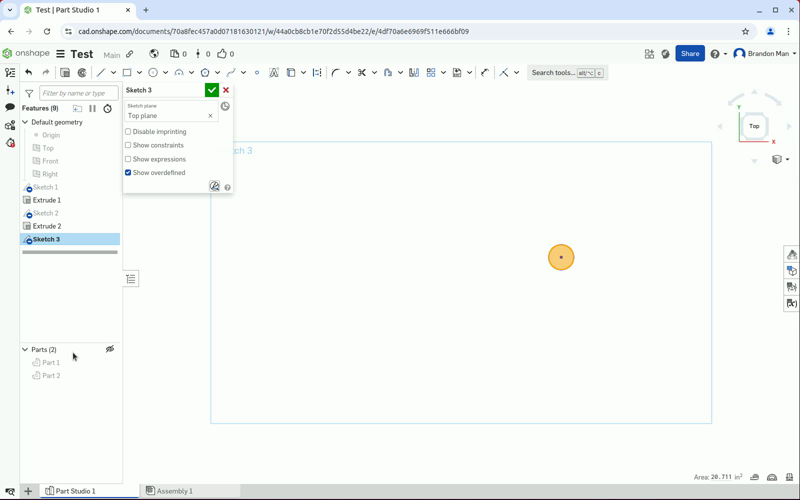
key(shift+e)
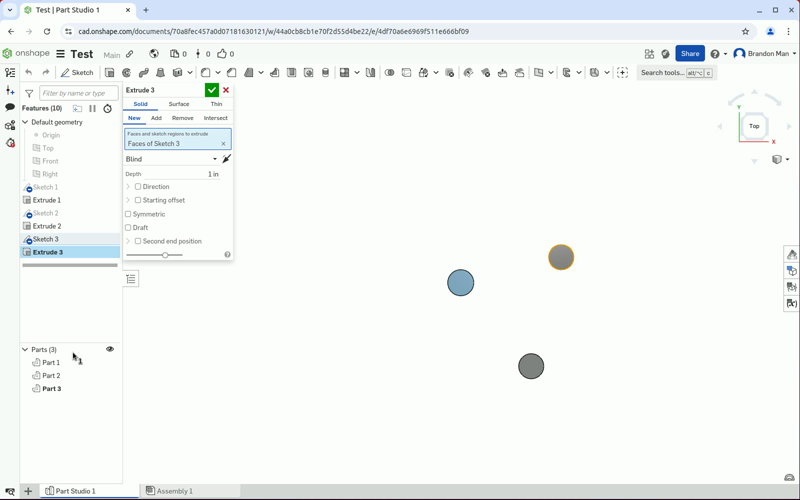
mouse_move(143, 106)
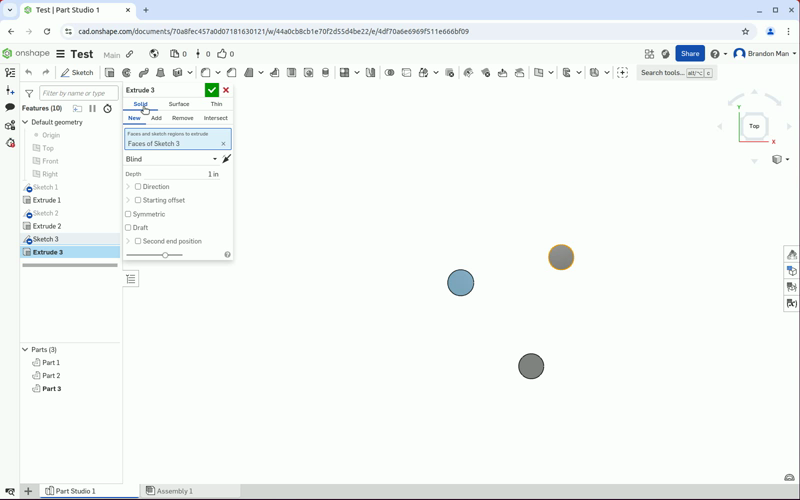
click(143, 106)
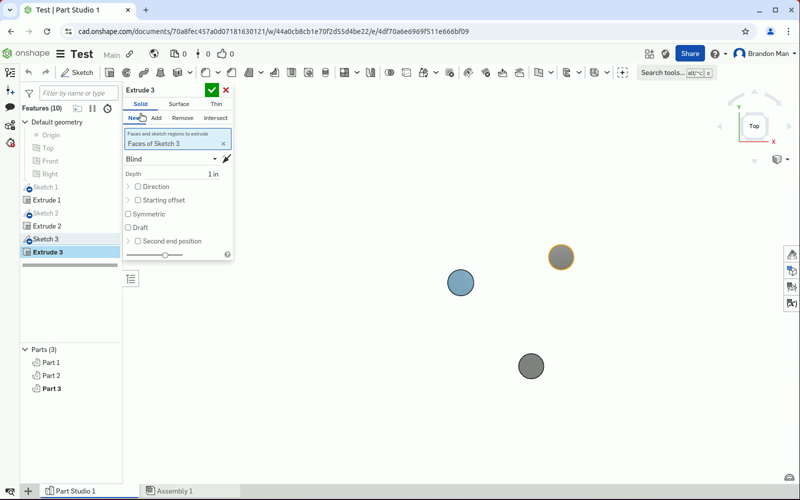
mouse_move(137, 120)
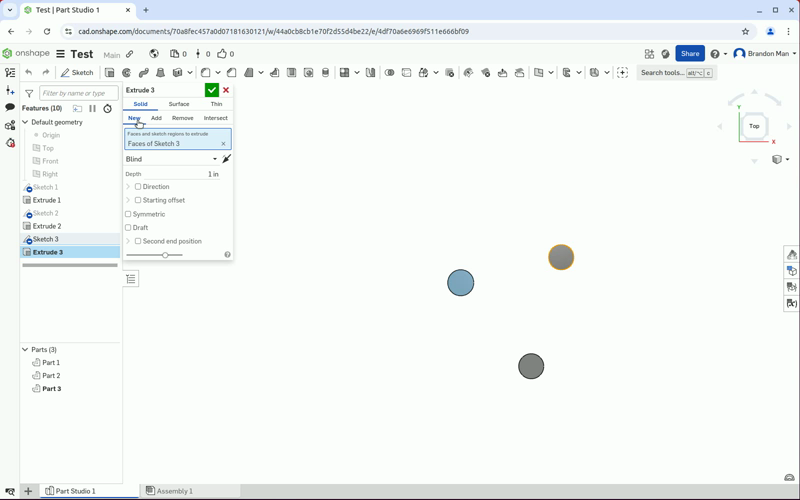
click(137, 120)
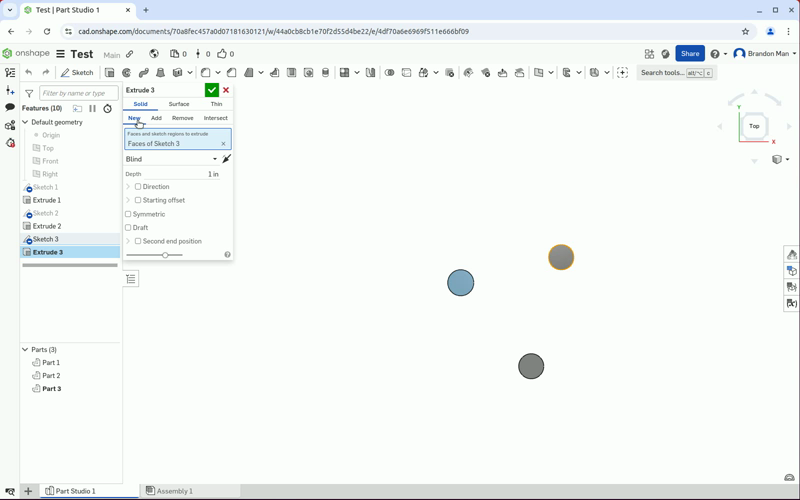
key(tab, 4)
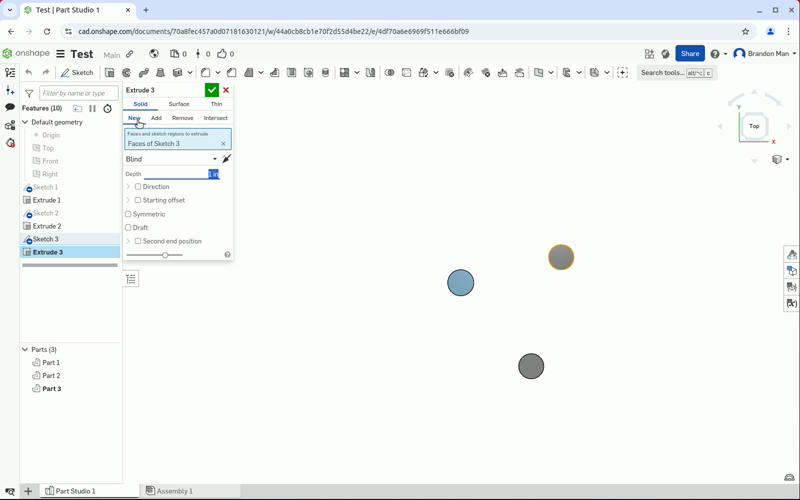
text(5.055)
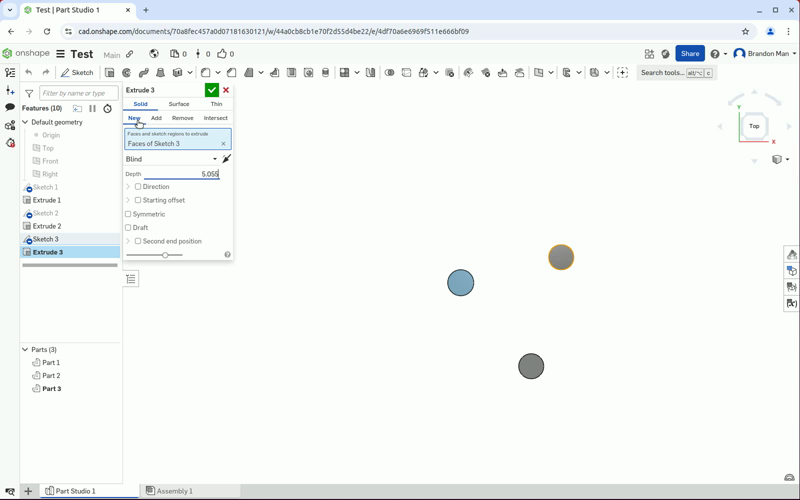
key(enter)
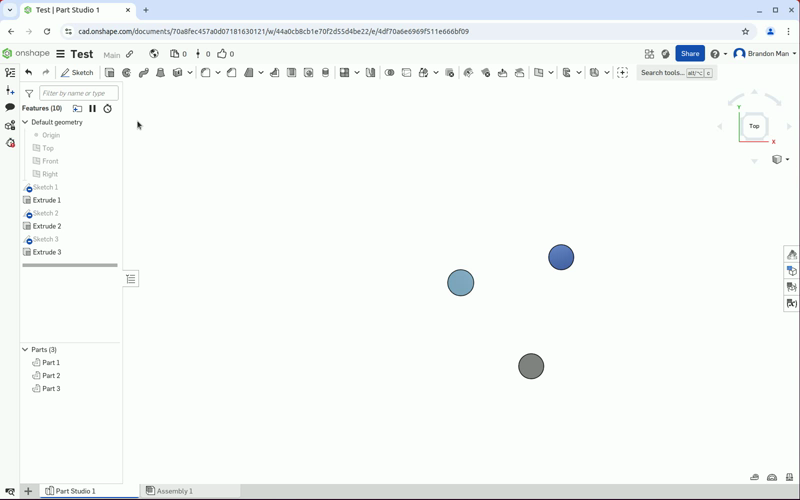
key(shift+h)
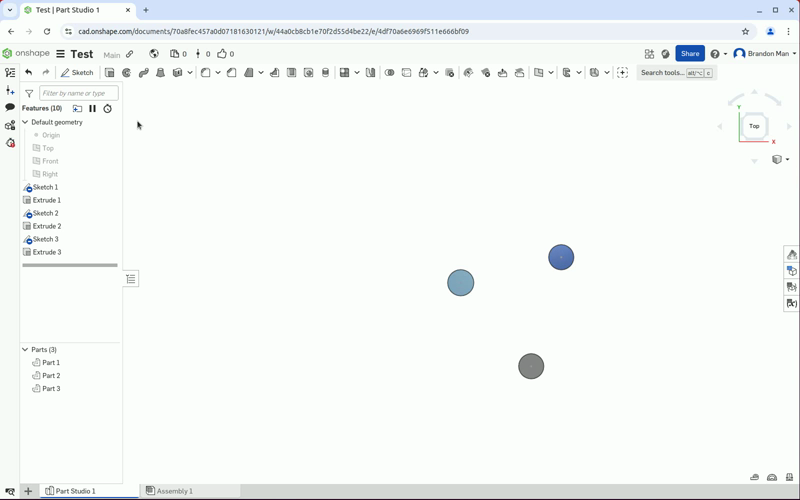
key(shift+h)
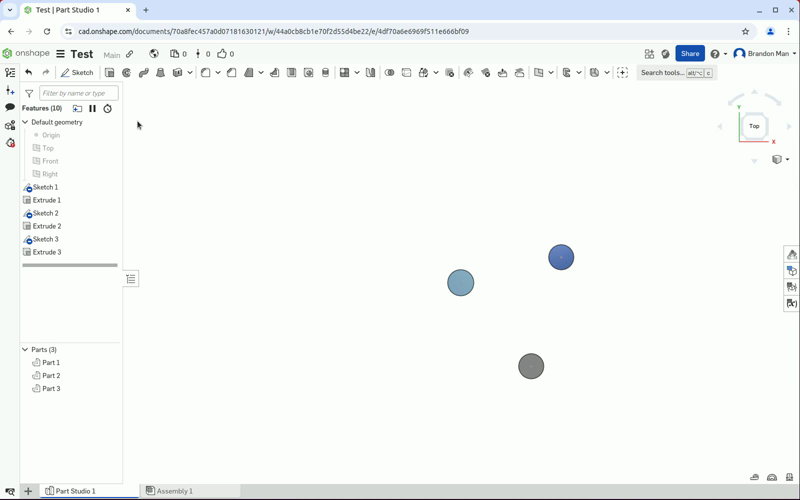
key(shift+7)
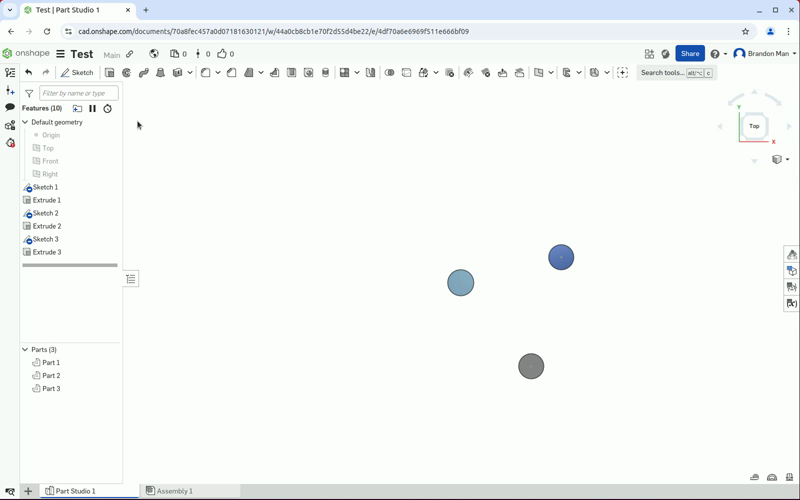
key(up, 3)
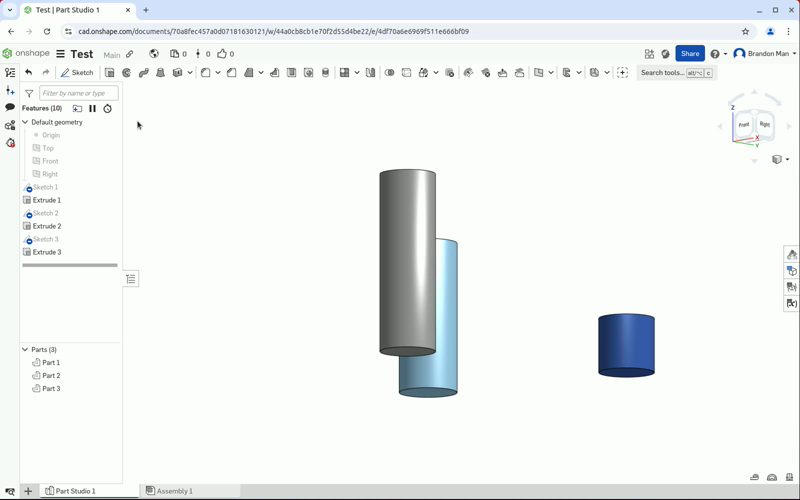
key(left, 3)
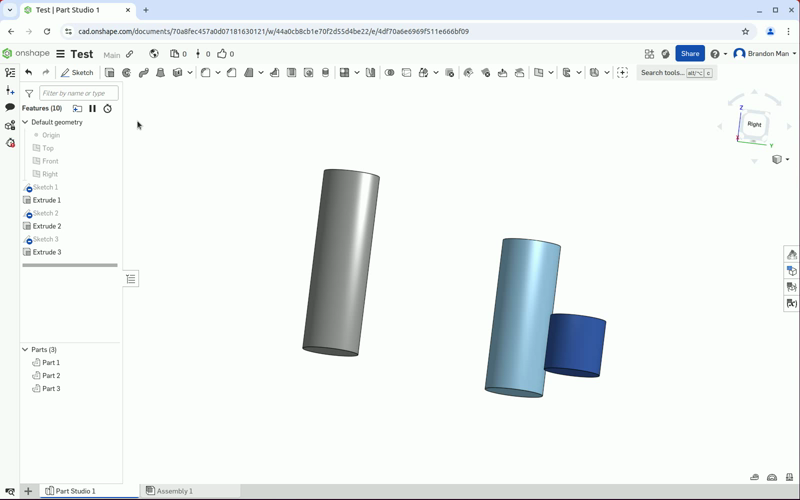
key(right, 3)
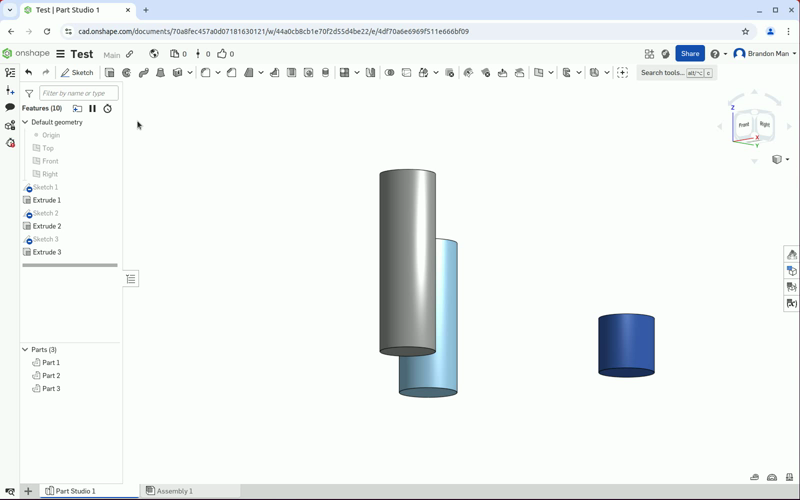
key(down, 3)
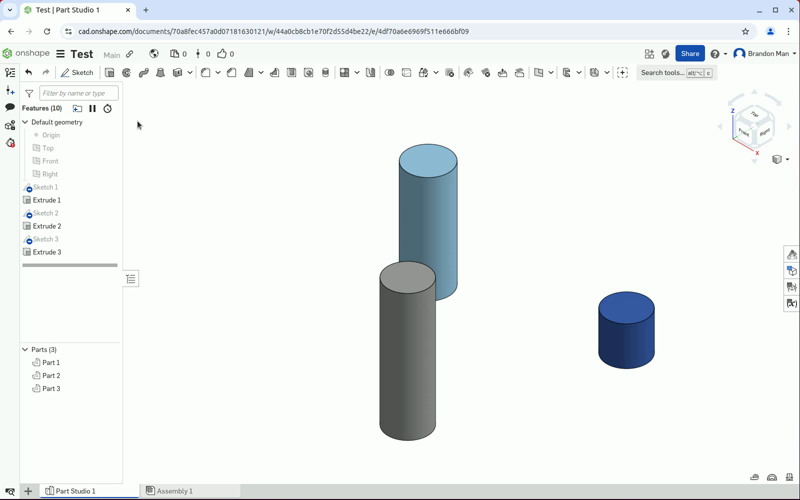
mouse_move(73, 189)
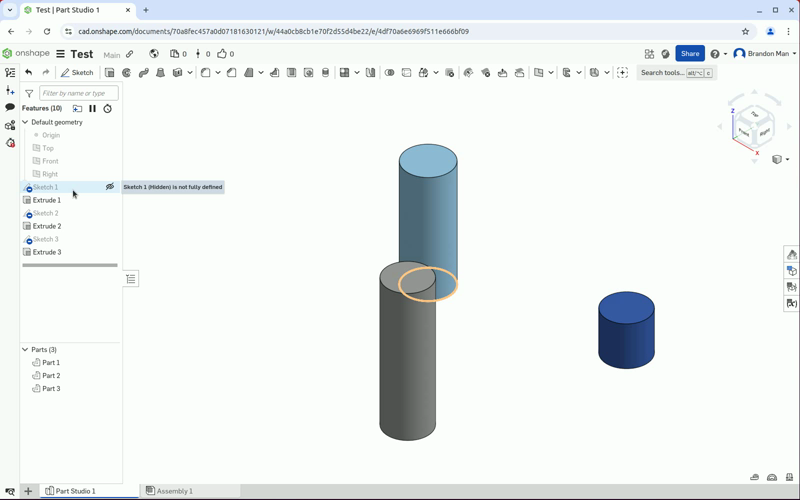
click(73, 189)